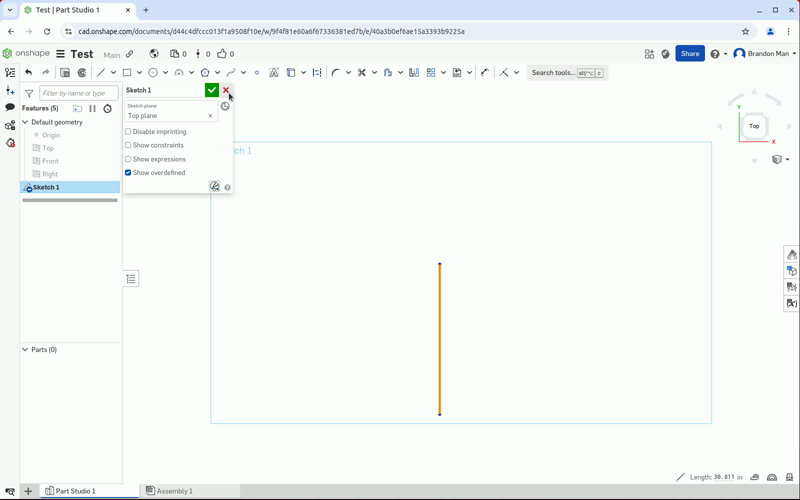
key(shift+h)
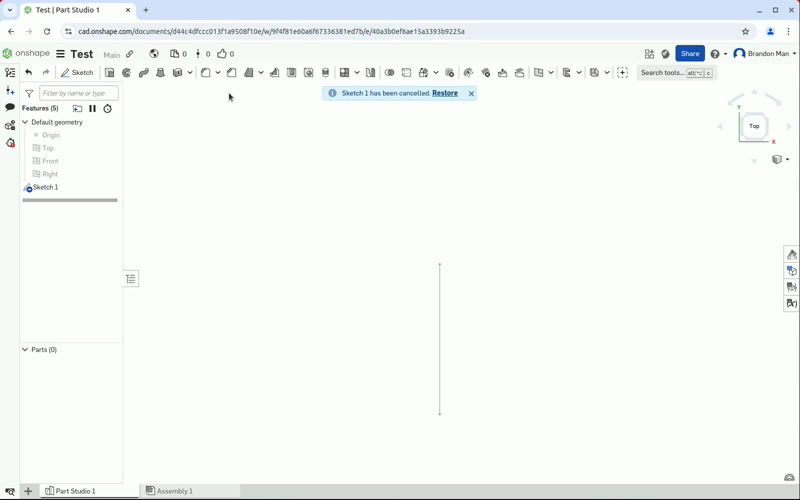
mouse_move(73, 352)
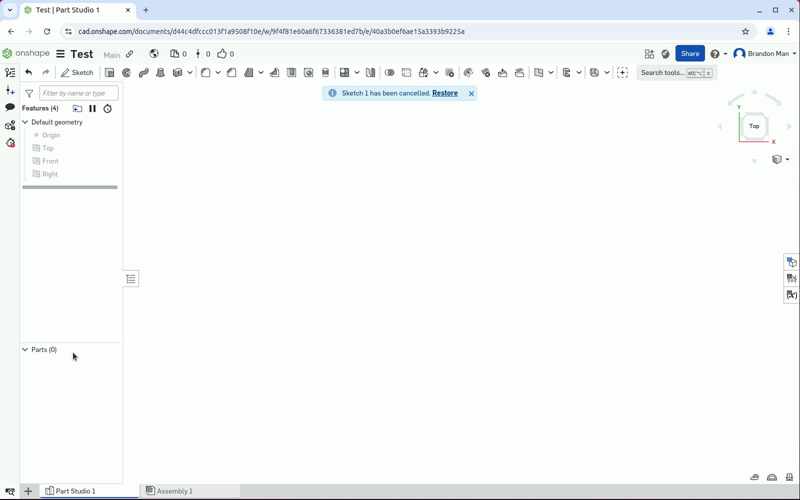
key(y)
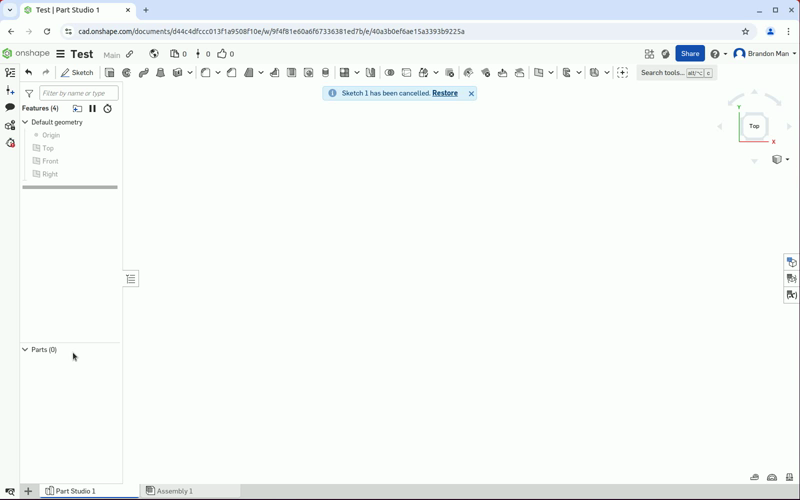
key(shift+p)
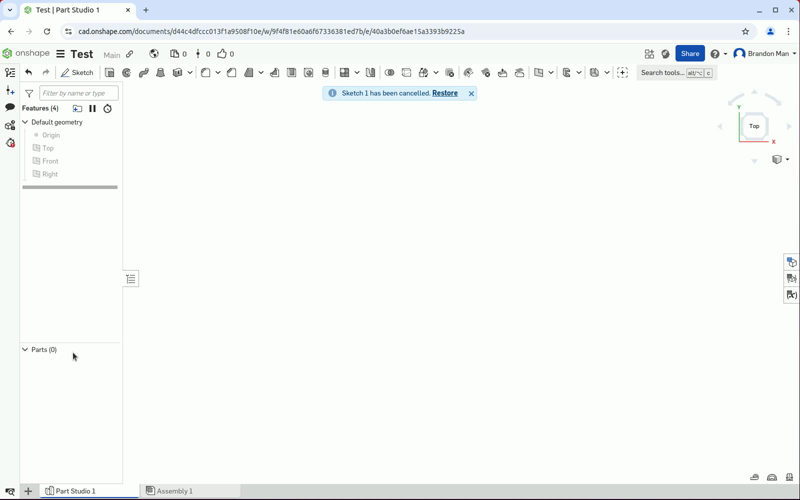
key(space)
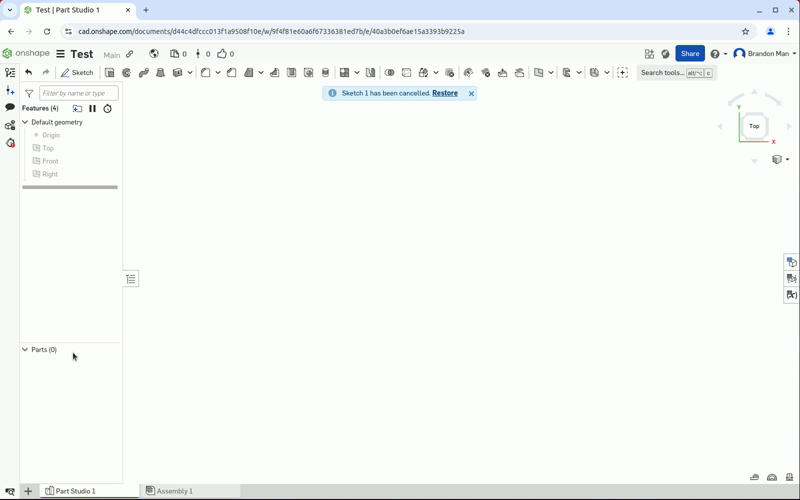
key_down(shift)
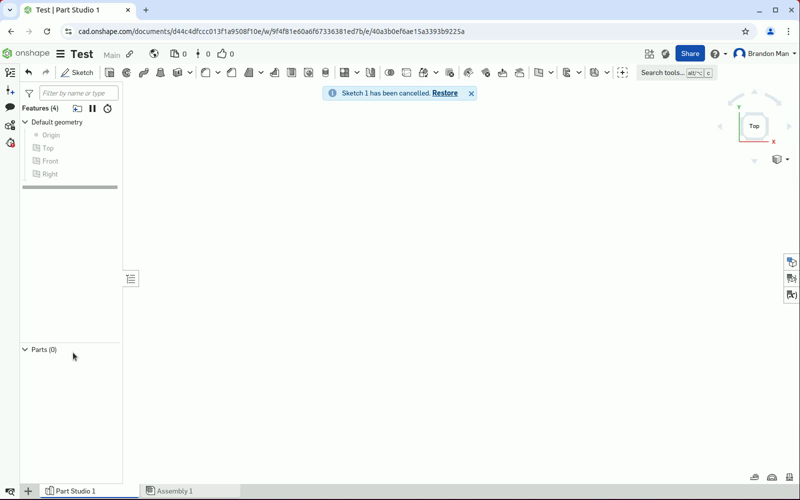
key(up)
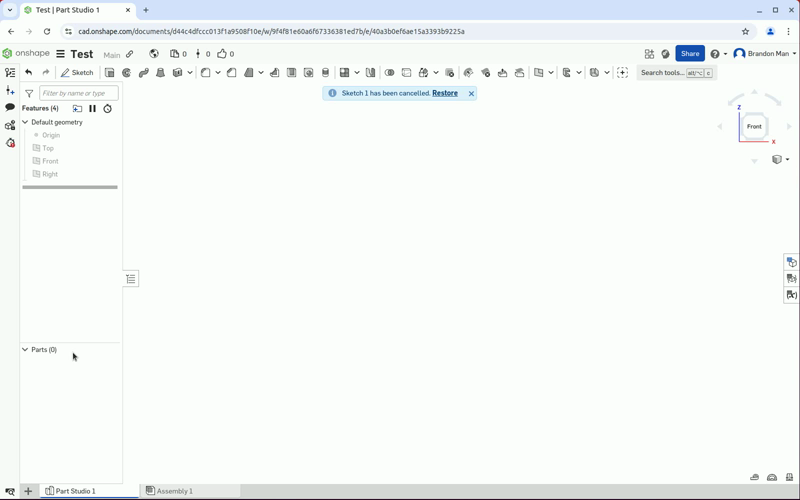
key_up(shift)
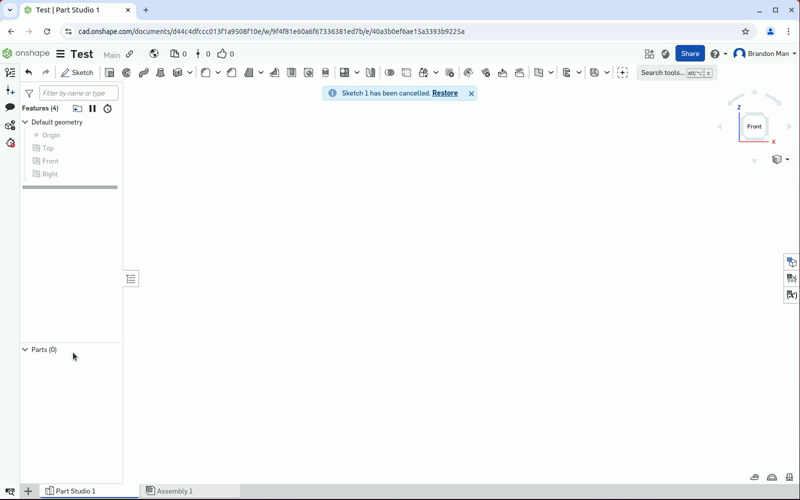
mouse_move(73, 352)
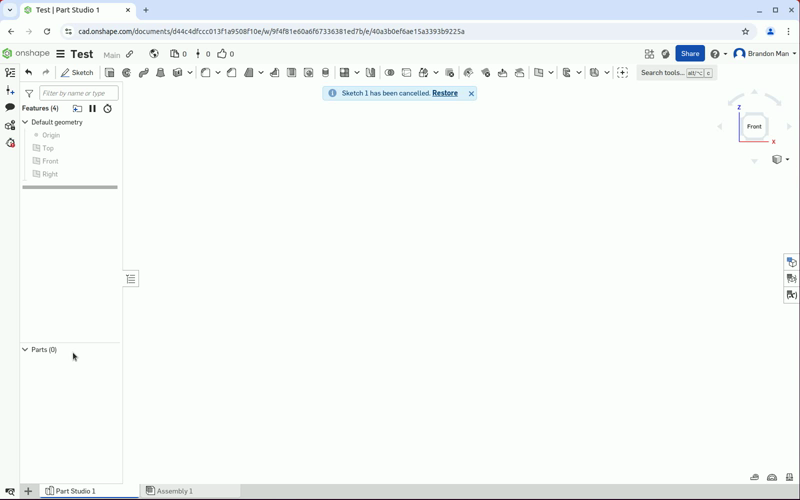
key(shift+y)
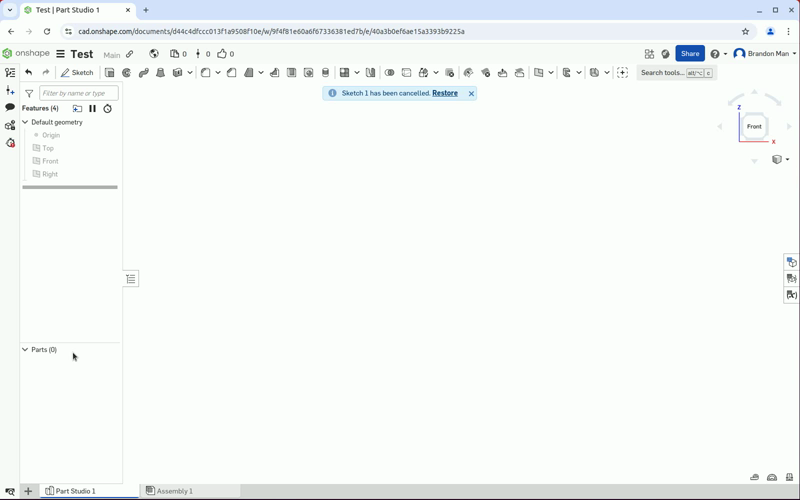
key(shift+s)
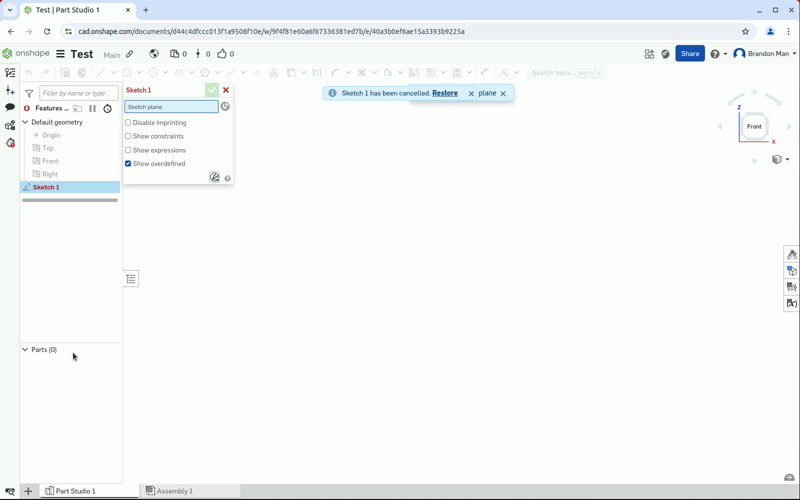
mouse_move(73, 163)
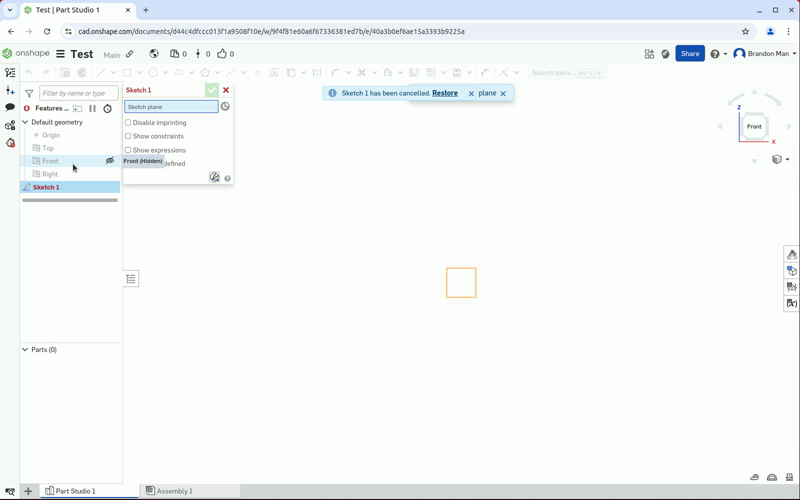
click(73, 163)
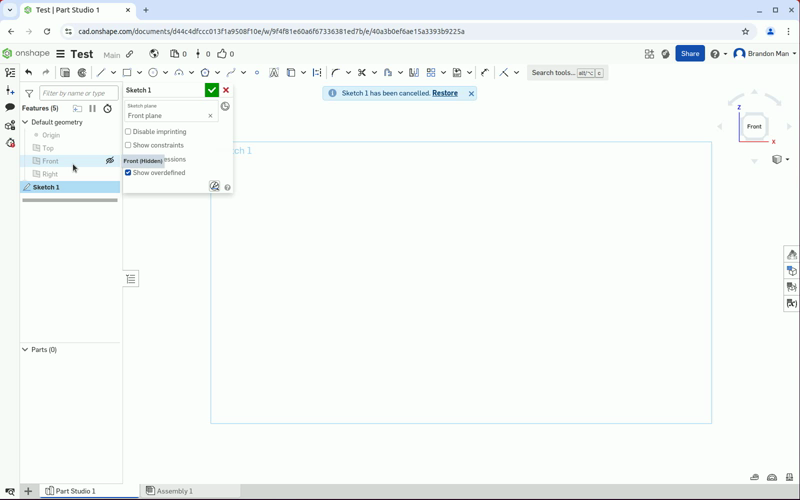
mouse_move(73, 352)
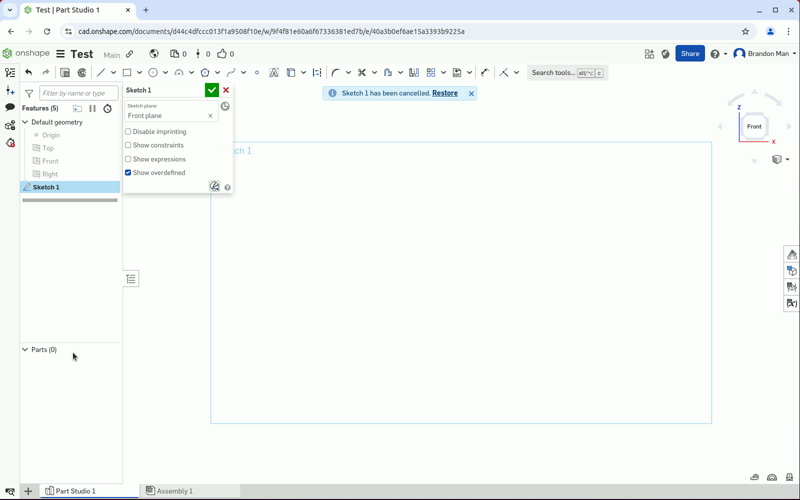
key(y)
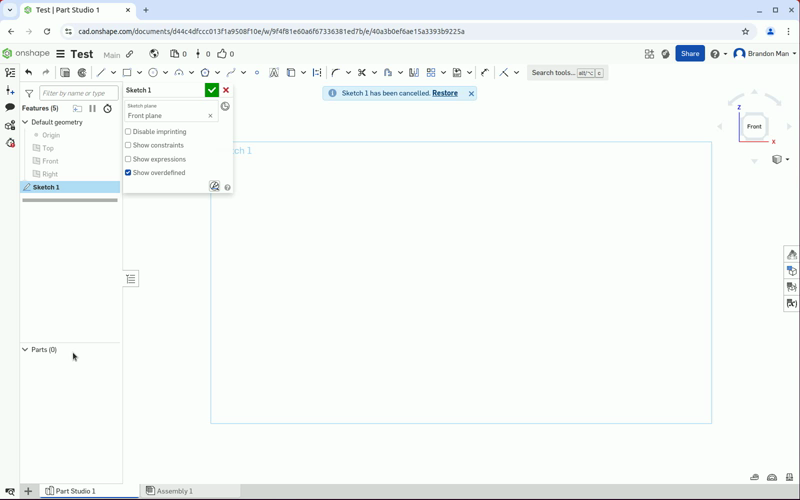
key(l)
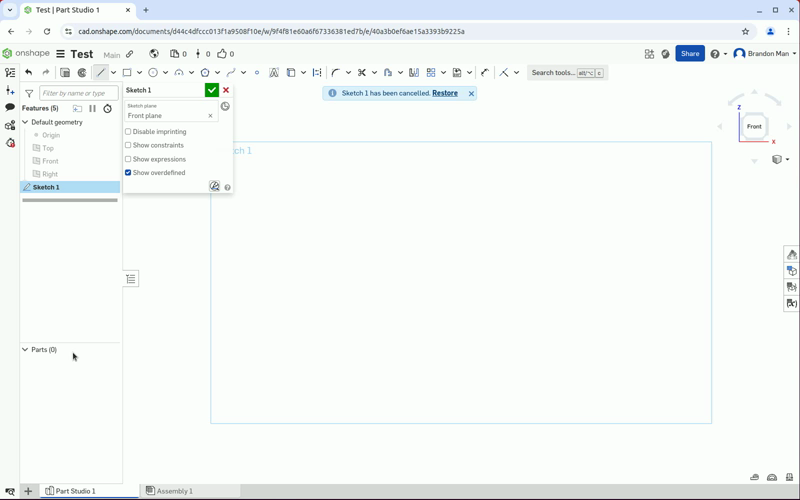
key_down(shift)
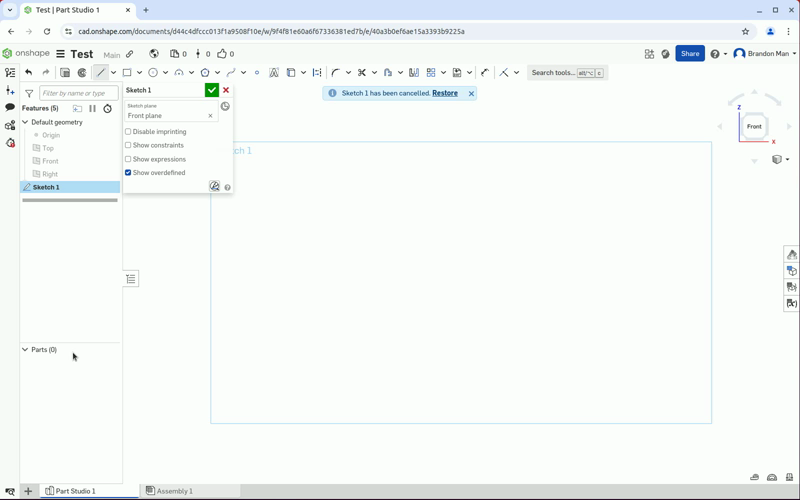
mouse_move(348, 245)
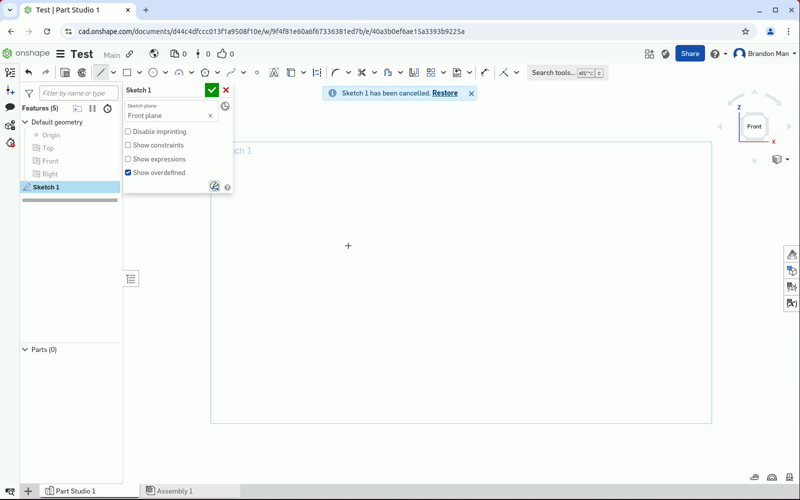
click(348, 245)
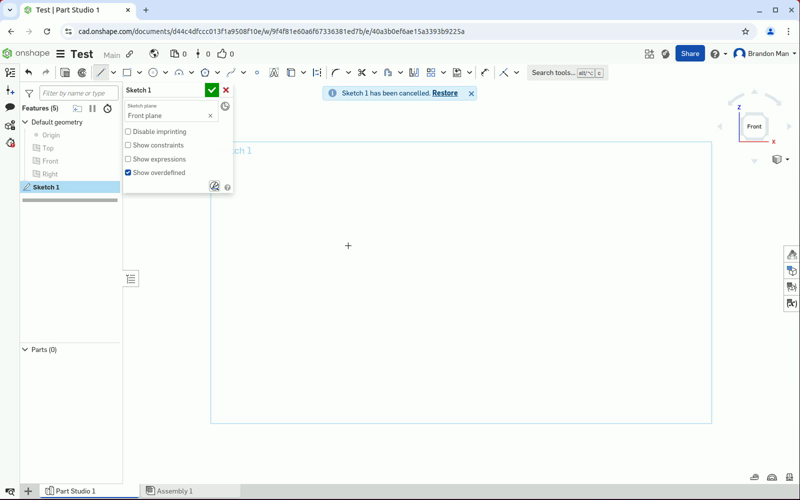
key_up(shift)
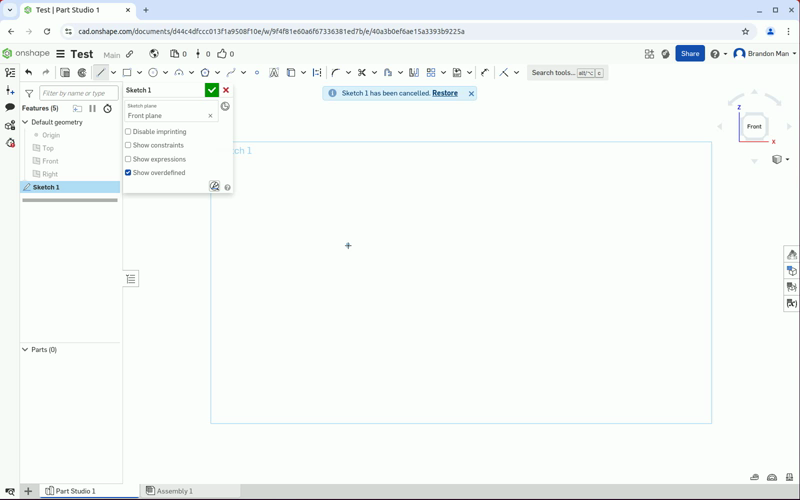
key_down(shift)
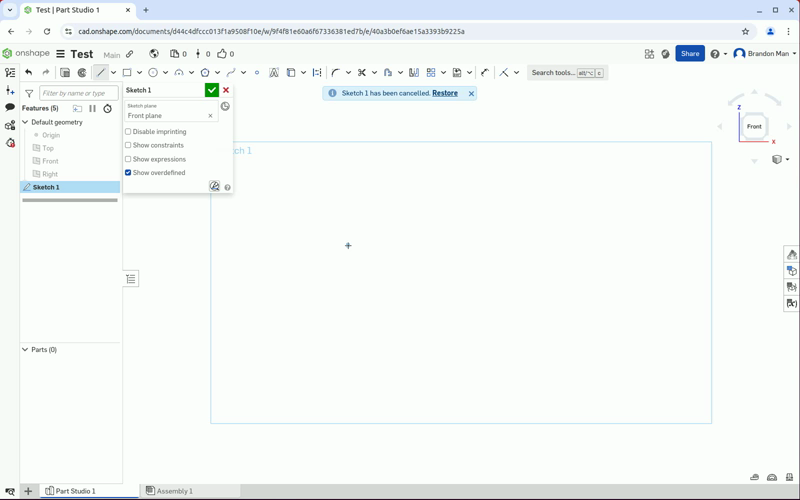
mouse_move(378, 245)
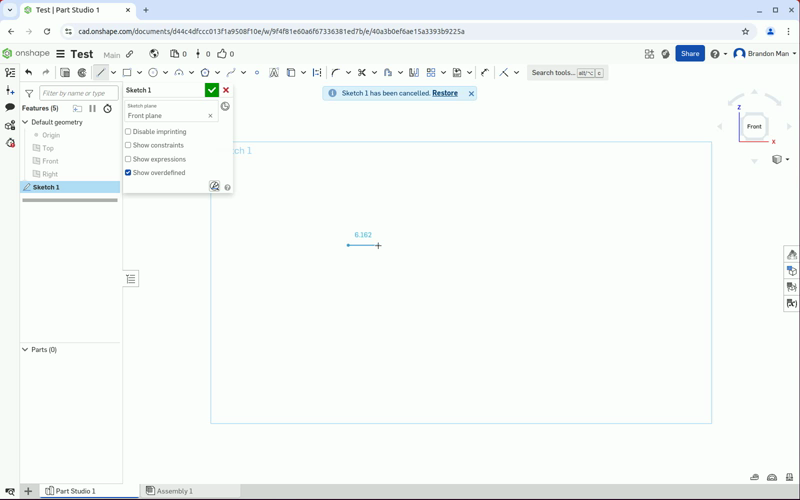
mouse_move(407, 245)
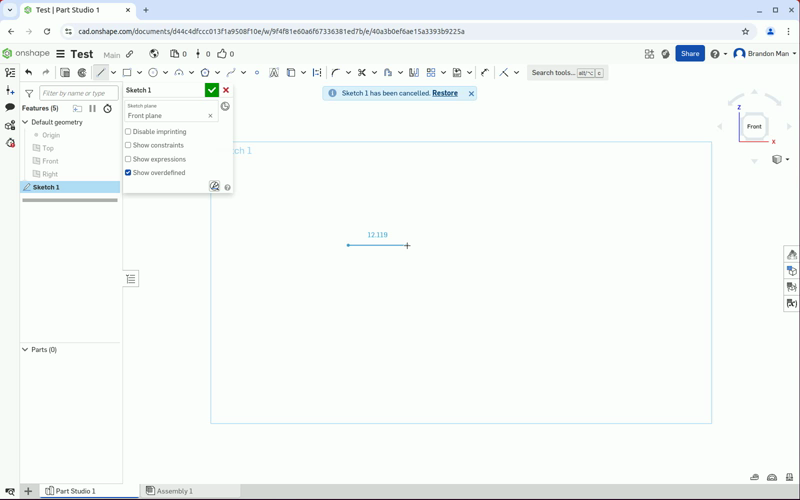
click(407, 245)
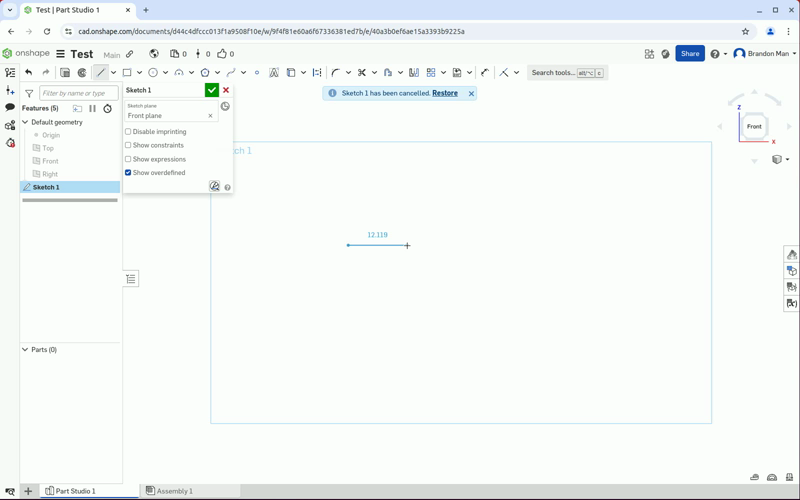
key_up(shift)
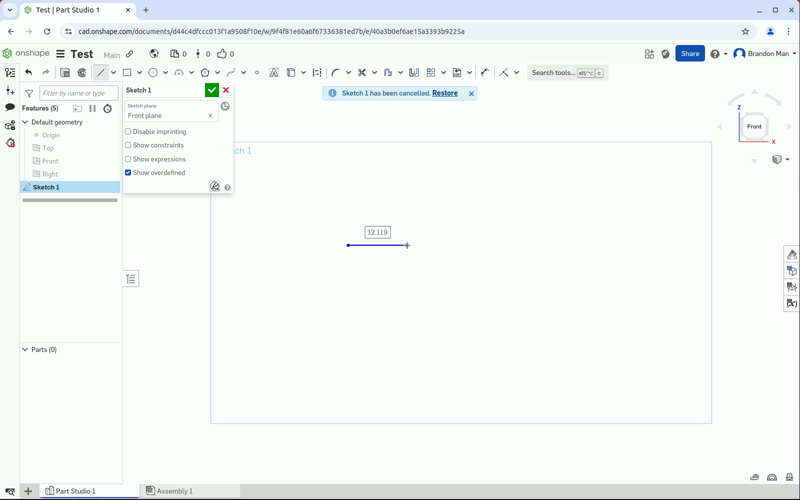
key_down(shift)
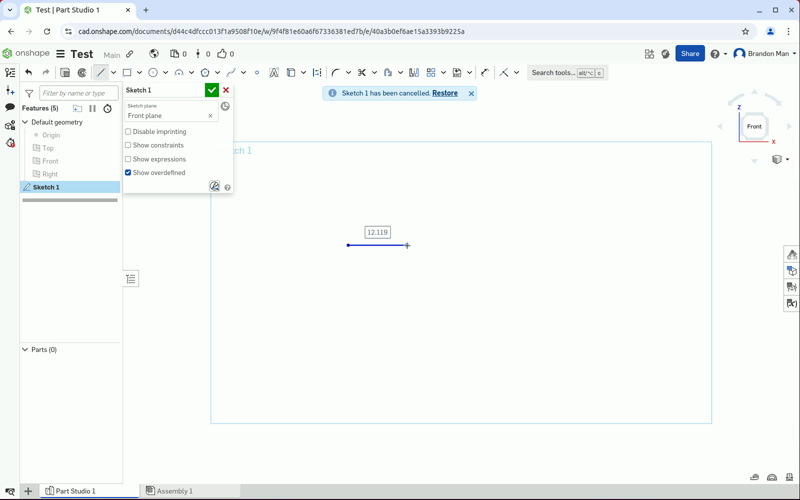
mouse_move(437, 245)
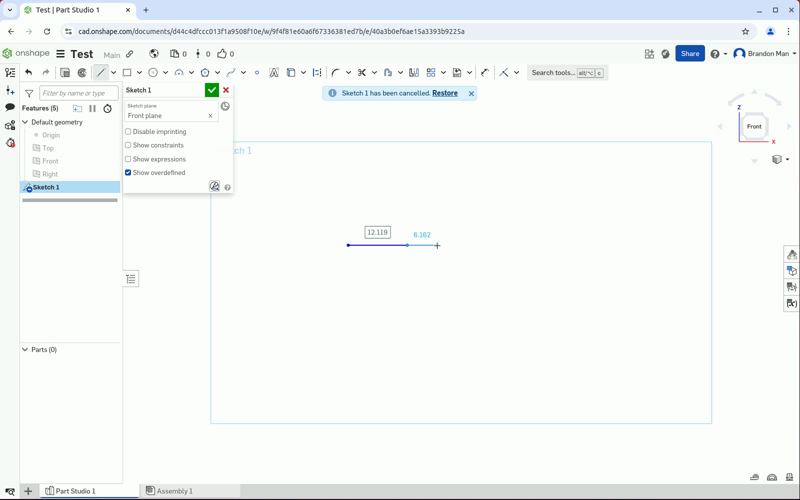
mouse_move(407, 186)
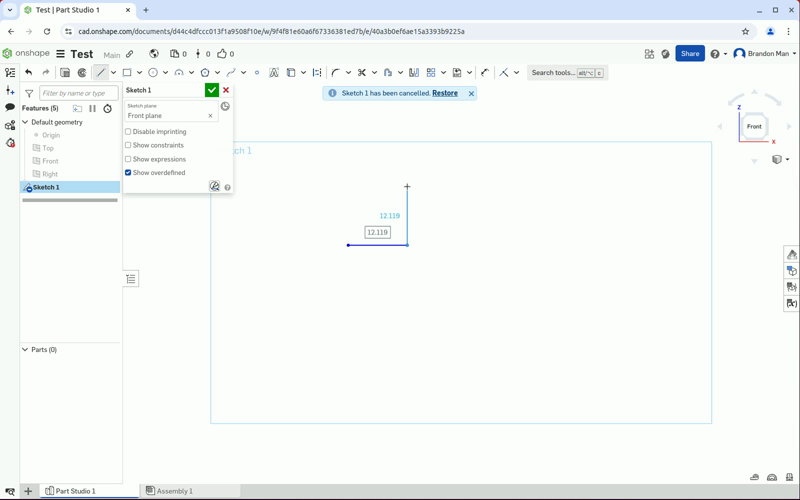
click(407, 186)
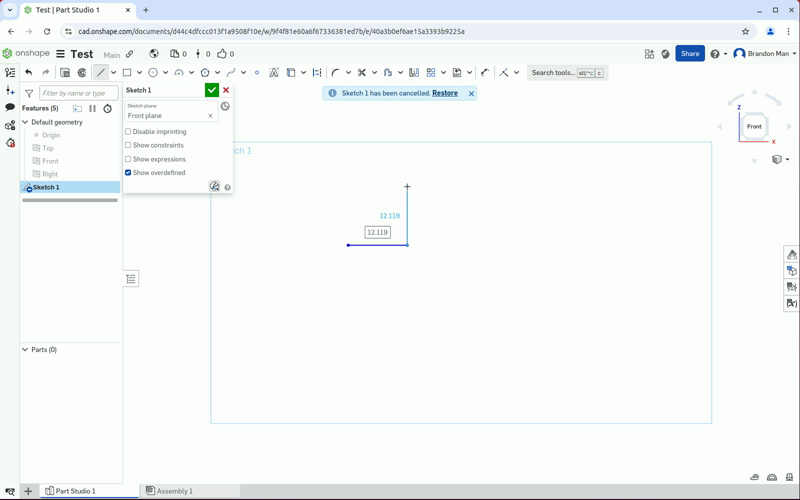
key_up(shift)
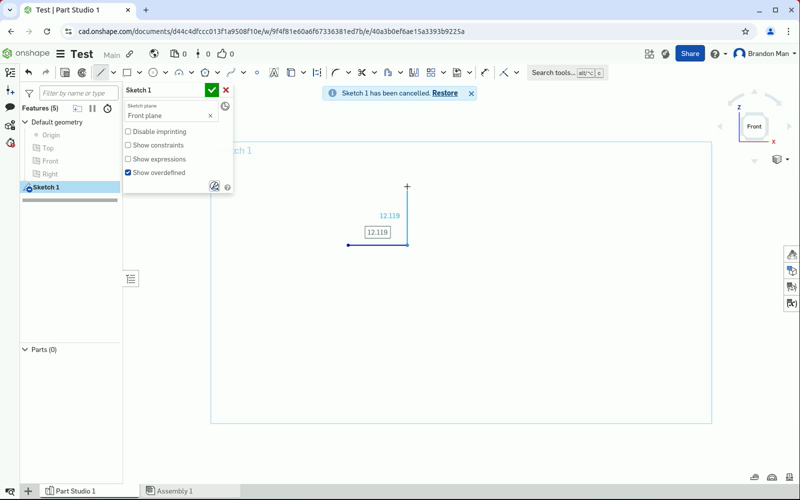
key_down(shift)
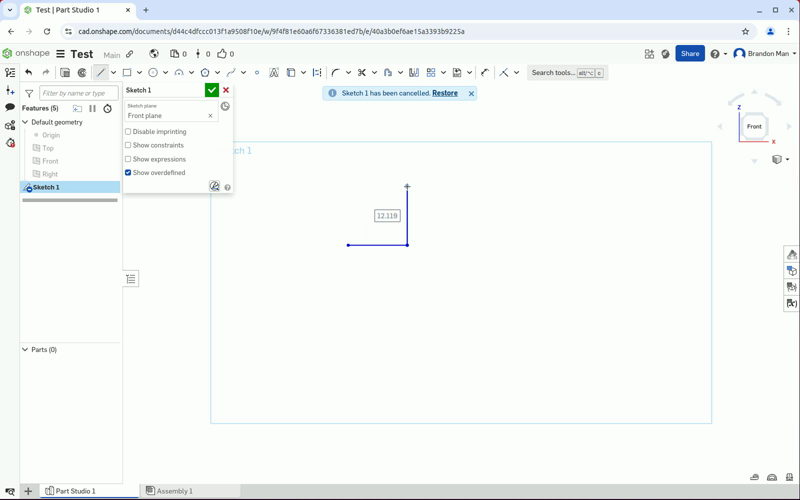
mouse_move(437, 186)
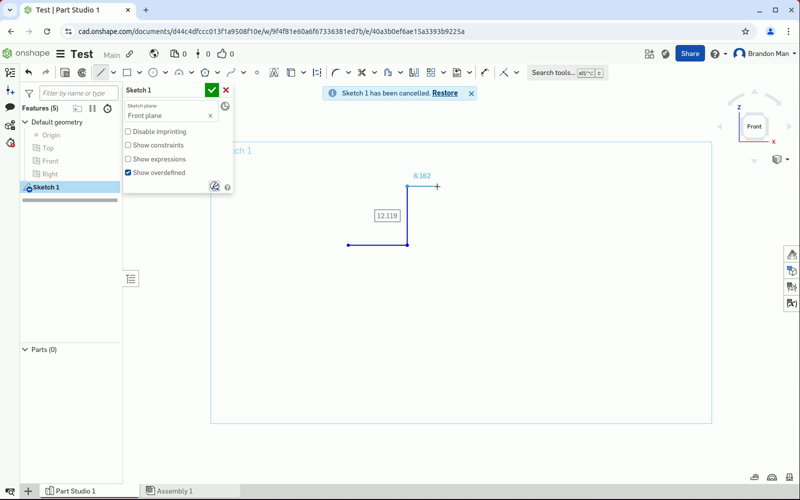
mouse_move(348, 186)
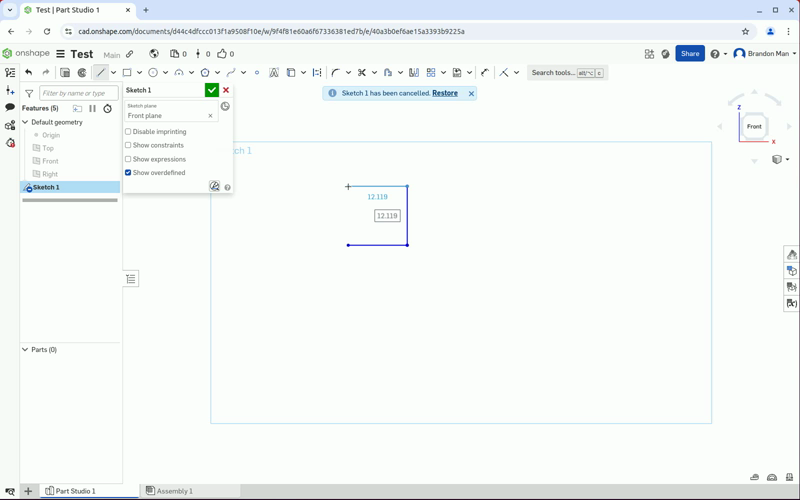
click(348, 186)
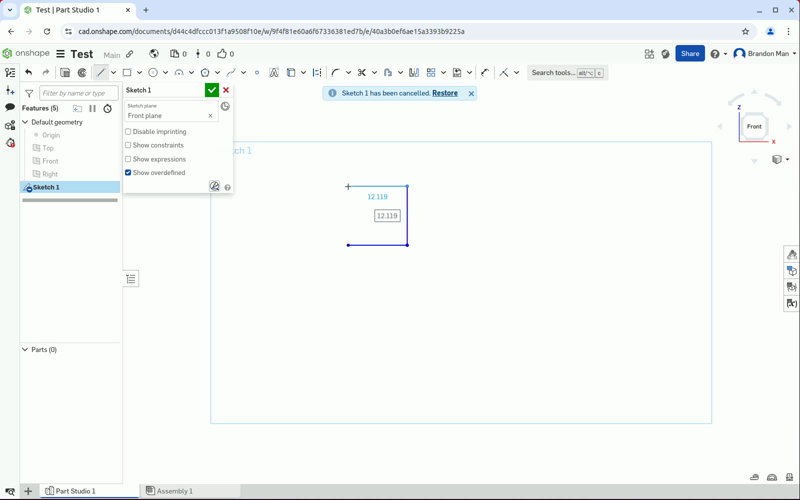
key_up(shift)
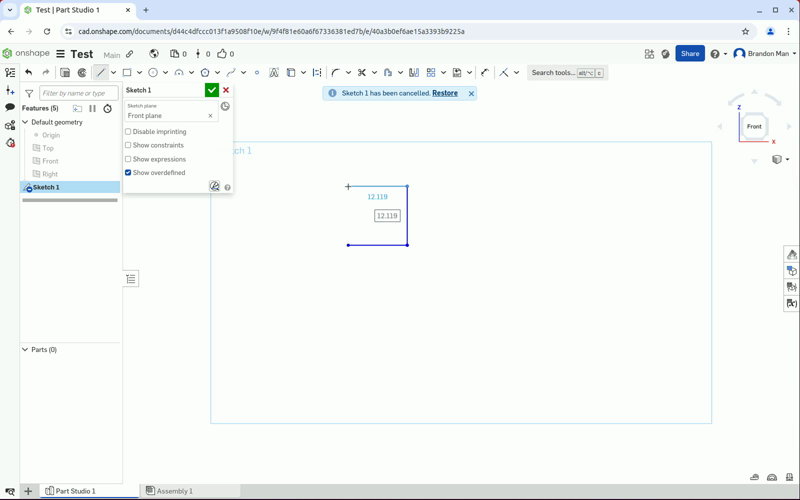
mouse_move(378, 186)
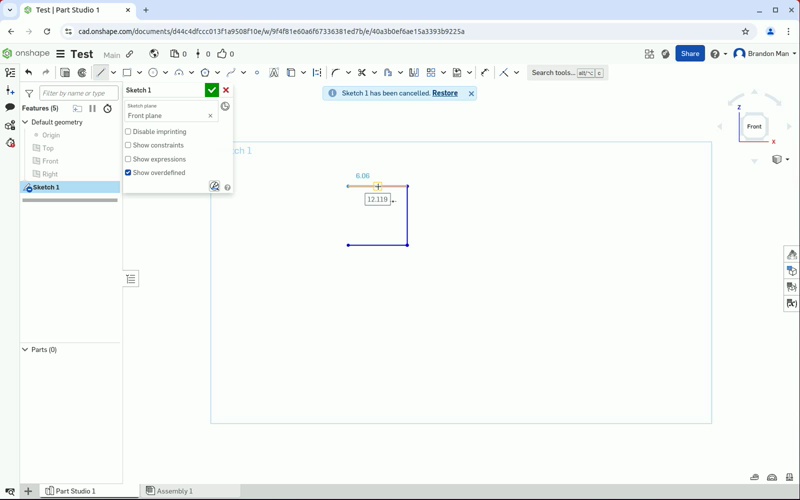
key_down(shift)
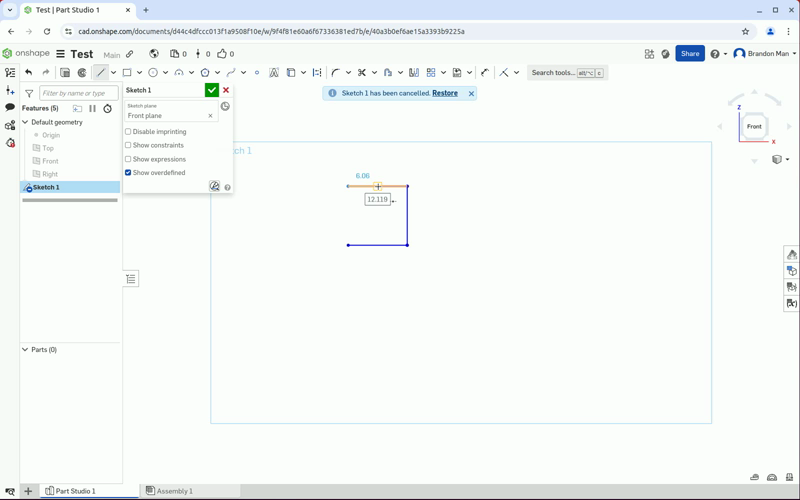
mouse_move(348, 245)
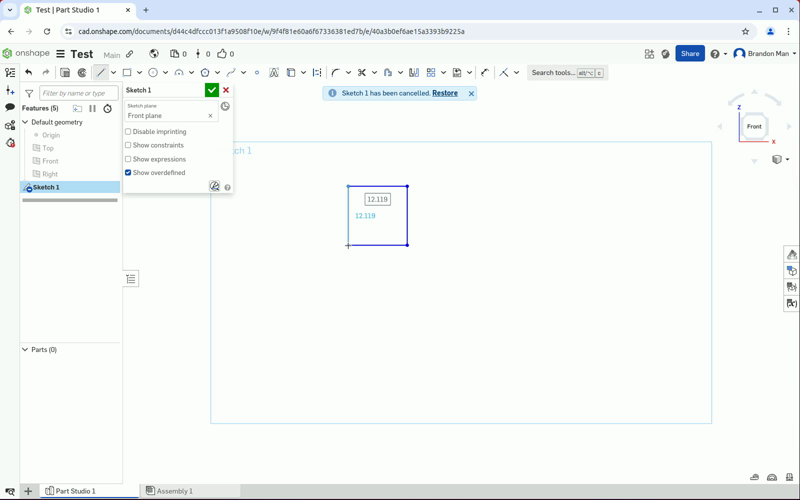
key_up(shift)
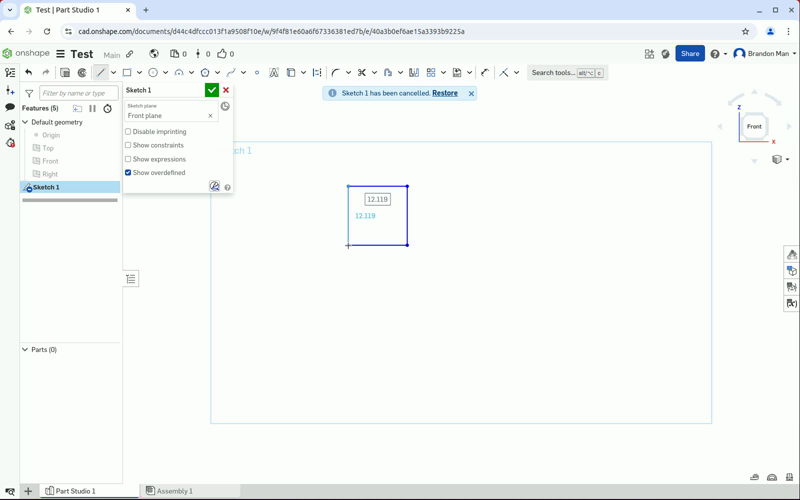
click(348, 245)
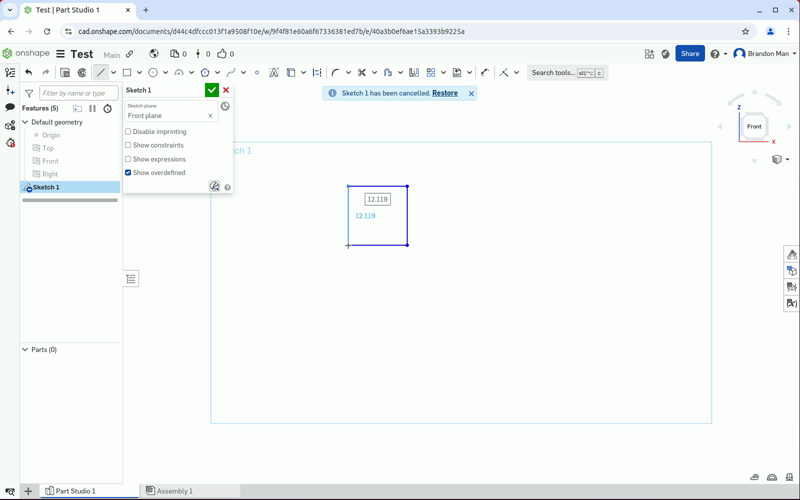
key(esc)
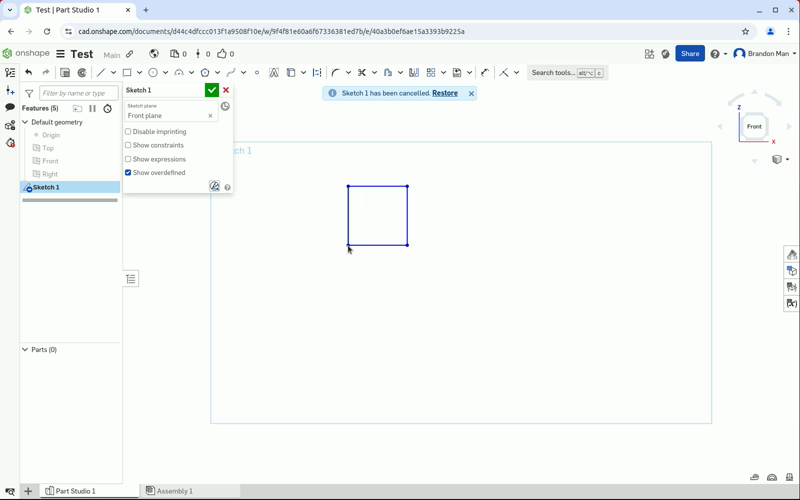
mouse_move(398, 232)
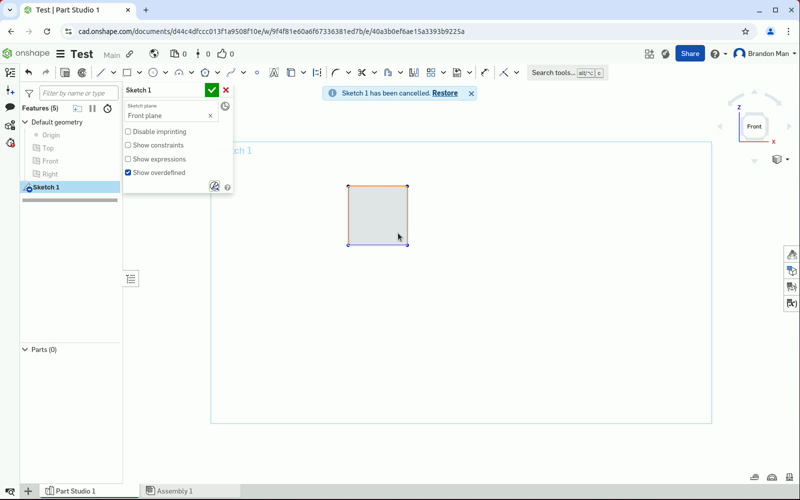
click(398, 232)
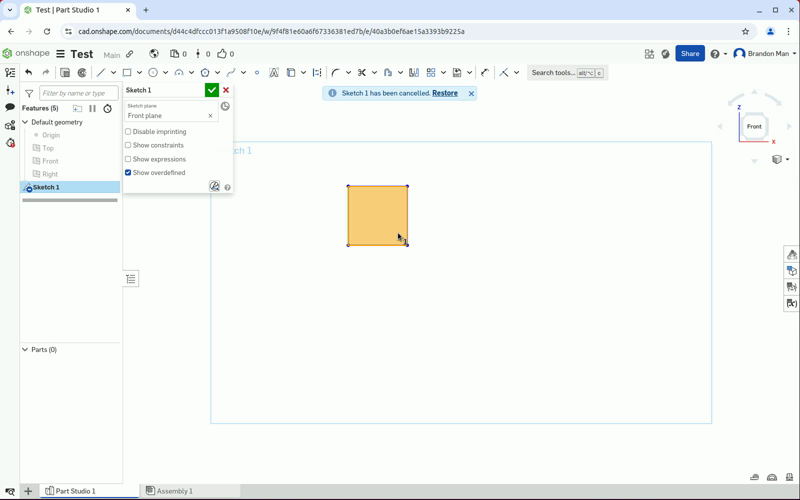
mouse_move(73, 352)
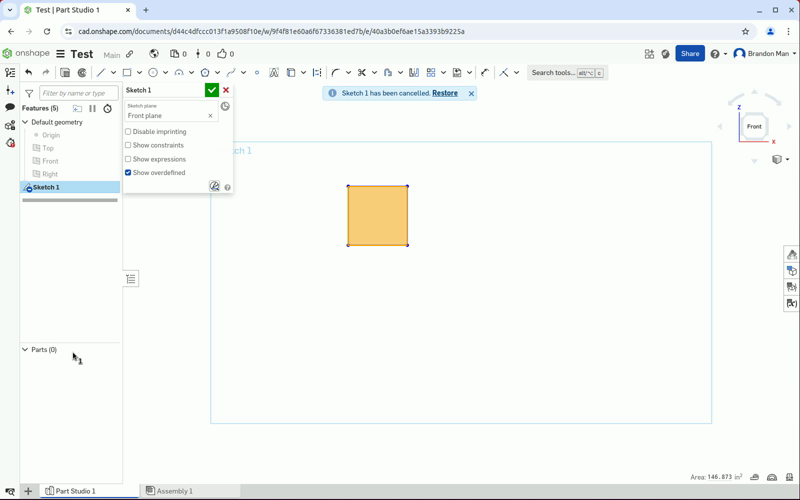
key(shift+y)
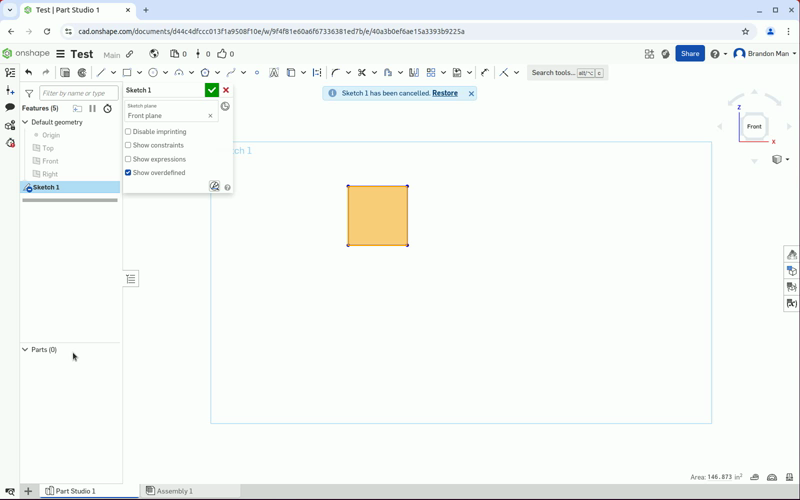
key(shift+e)
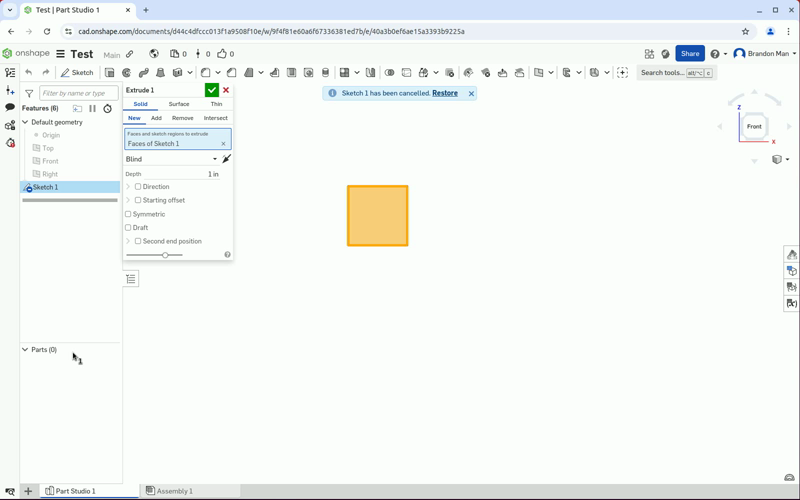
mouse_move(143, 106)
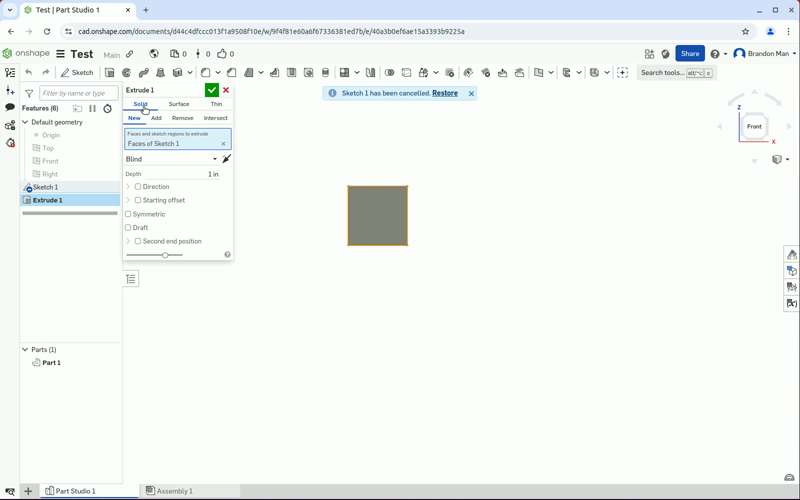
click(143, 106)
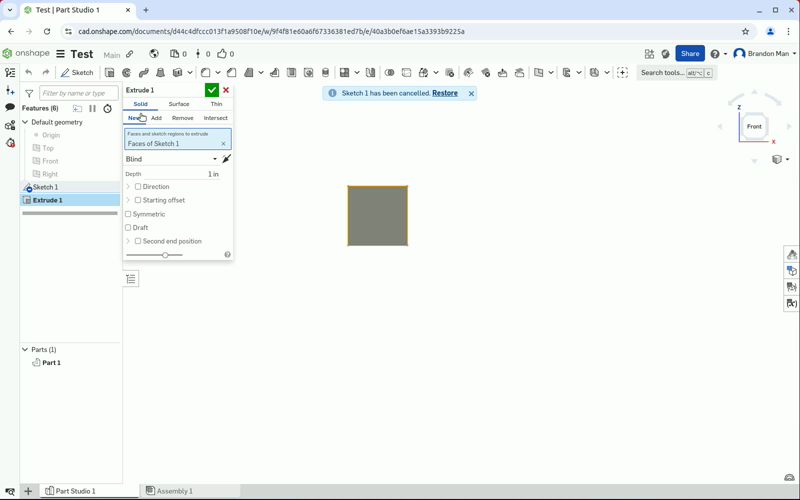
mouse_move(137, 120)
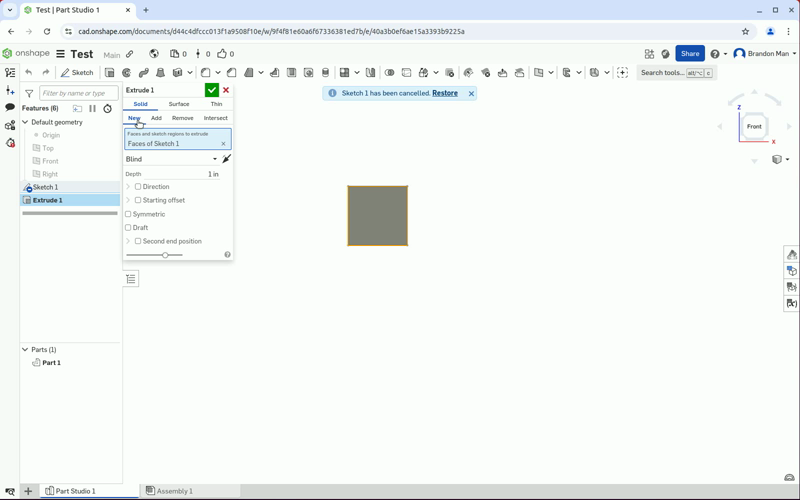
click(137, 120)
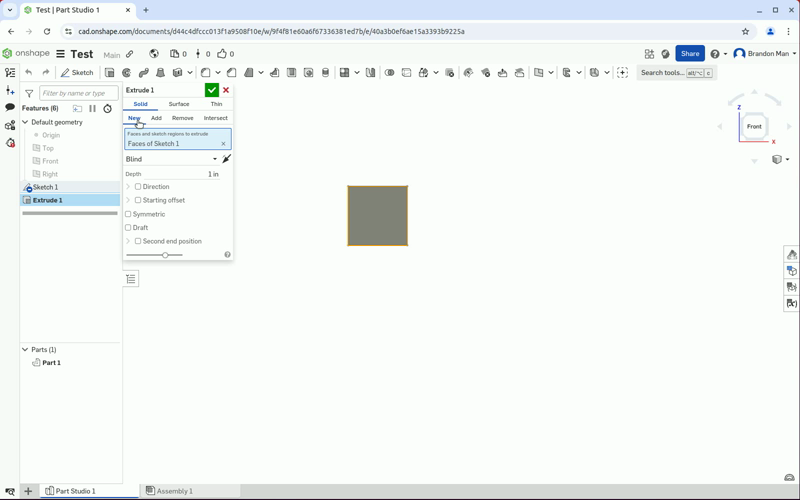
key(tab, 4)
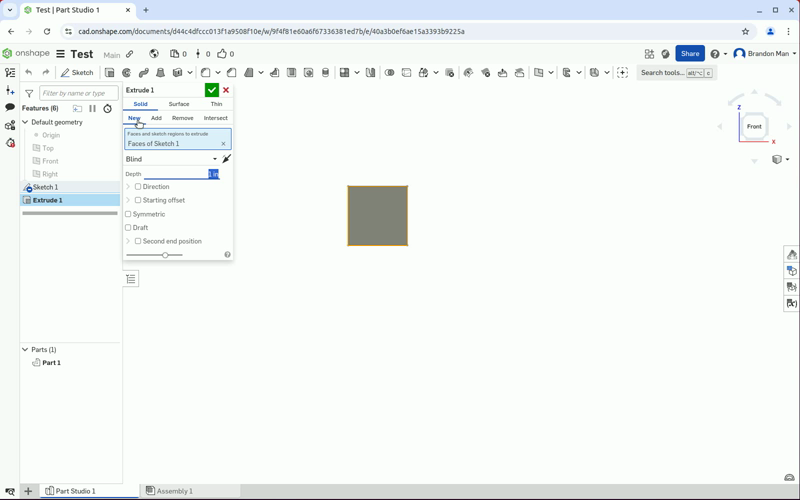
text(12.036)
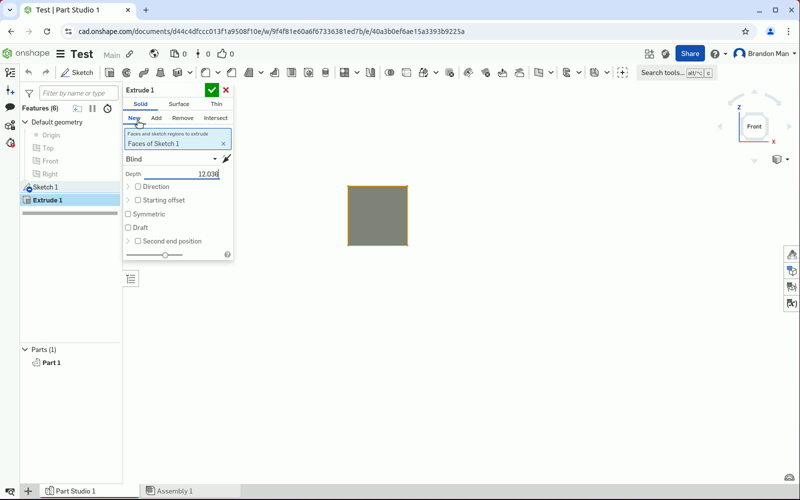
key(enter)
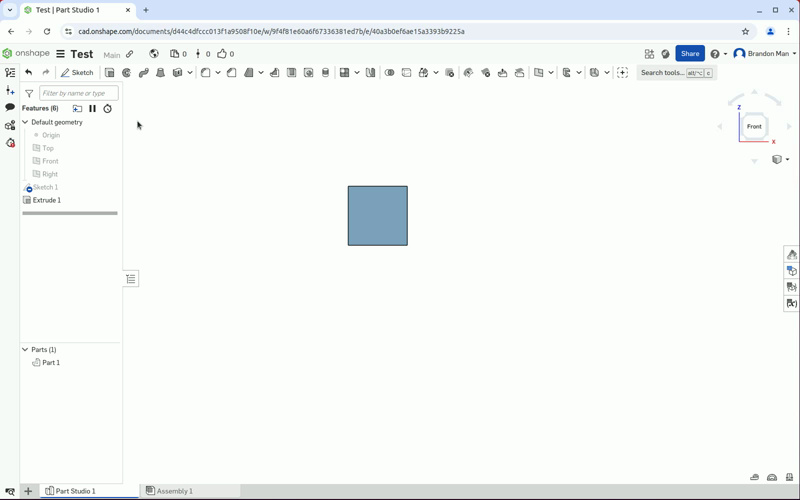
key(shift+h)
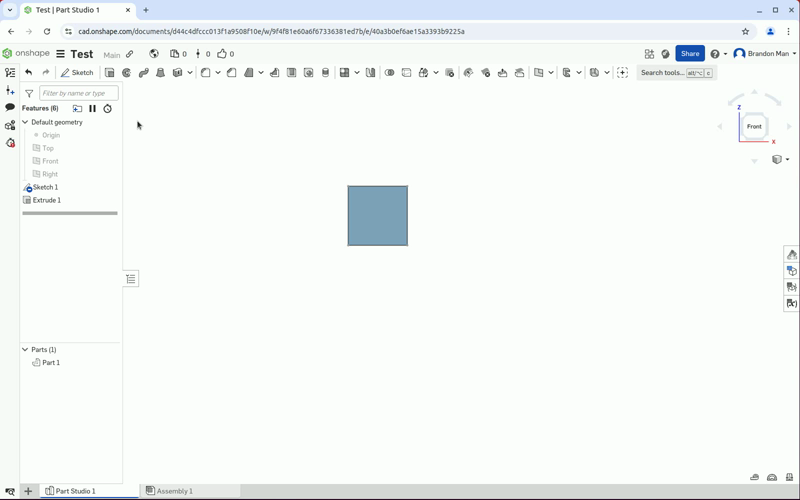
key(shift+h)
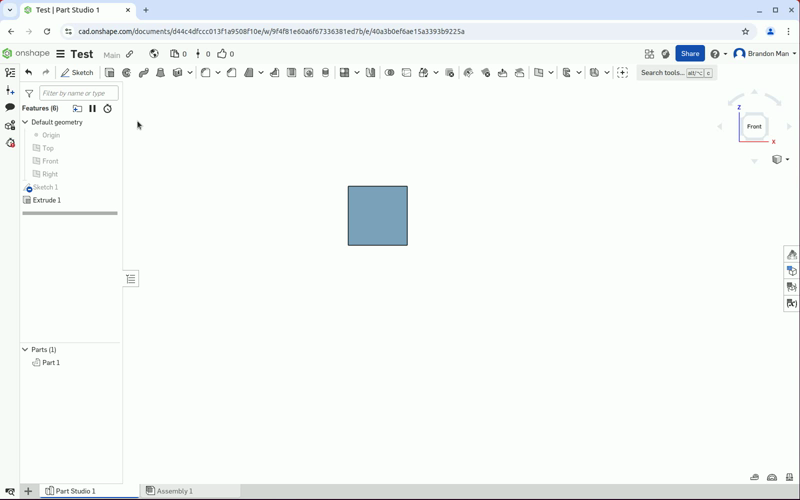
mouse_move(73, 189)
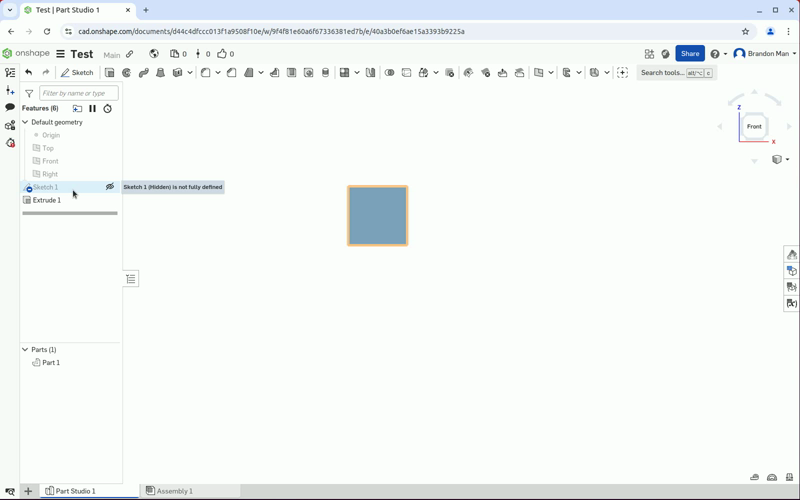
click(73, 189)
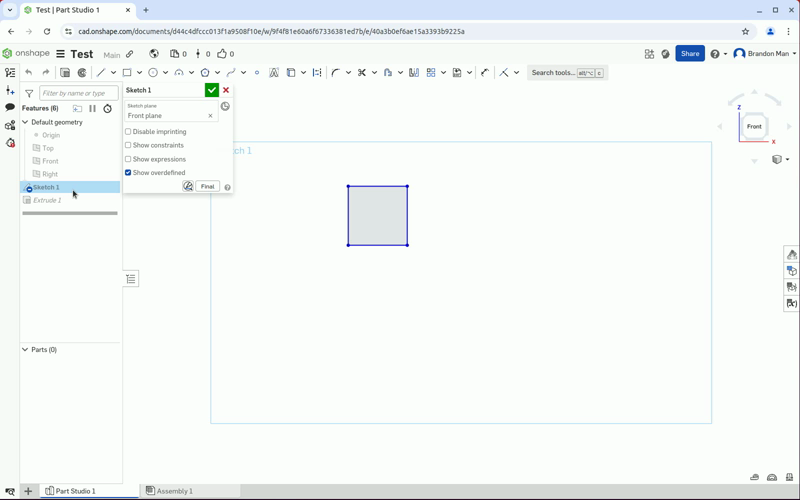
mouse_move(229, 92)
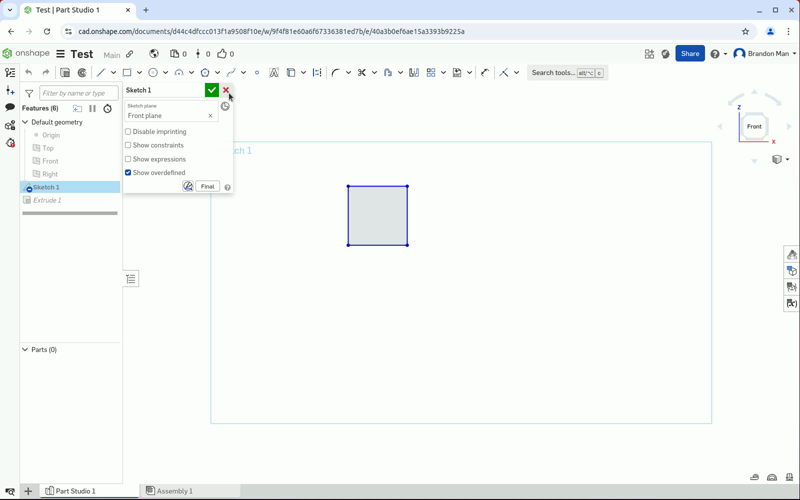
click(229, 92)
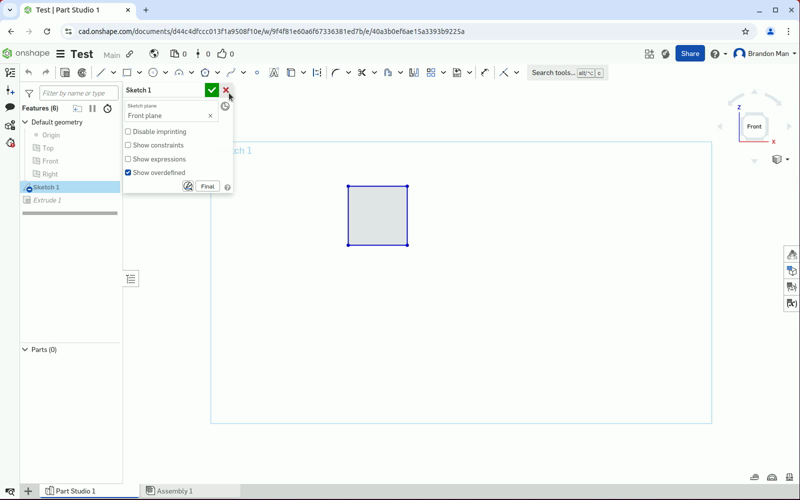
key(shift+s)
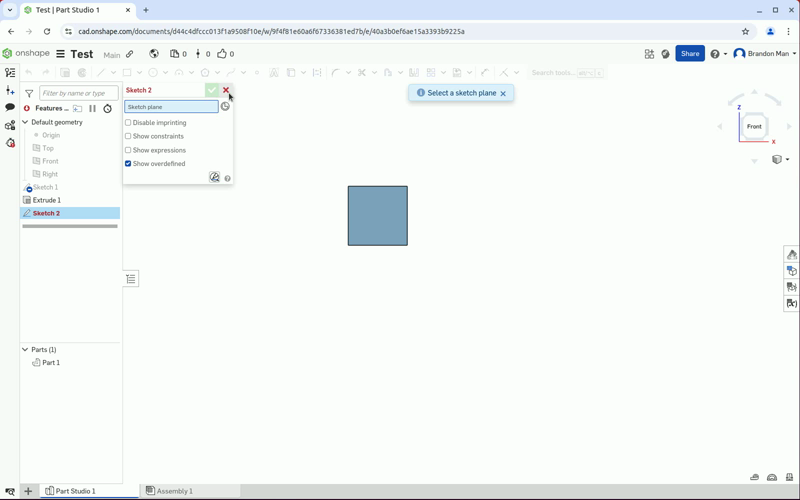
mouse_move(73, 163)
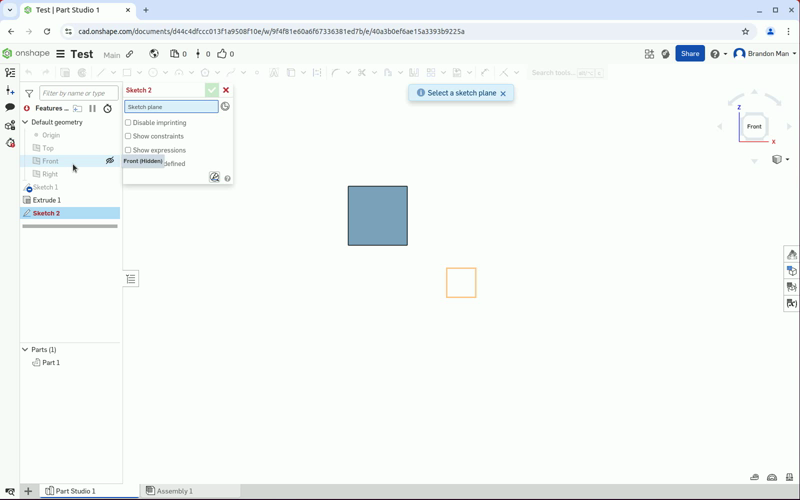
click(73, 163)
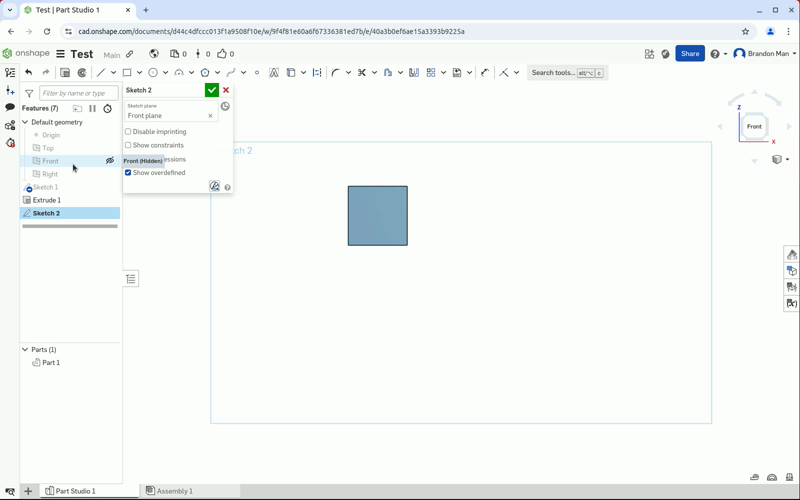
mouse_move(73, 352)
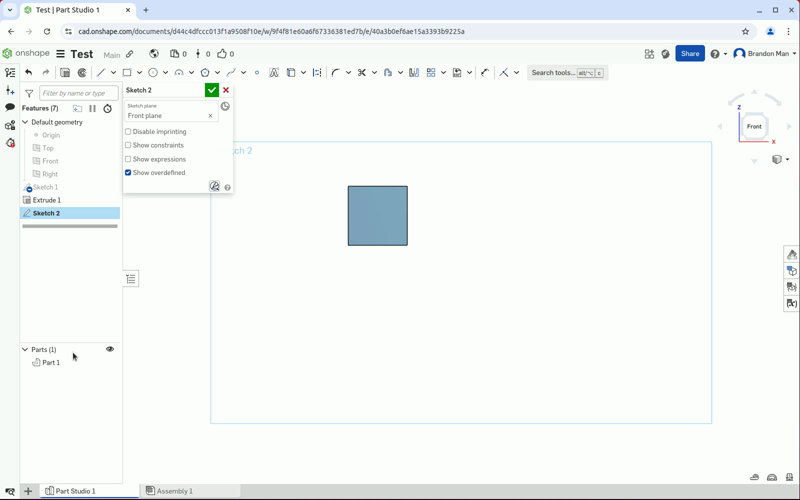
key(y)
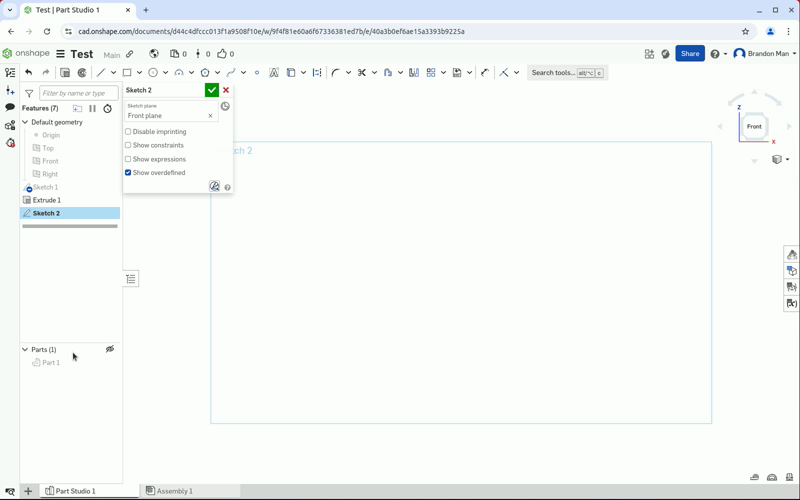
key(l)
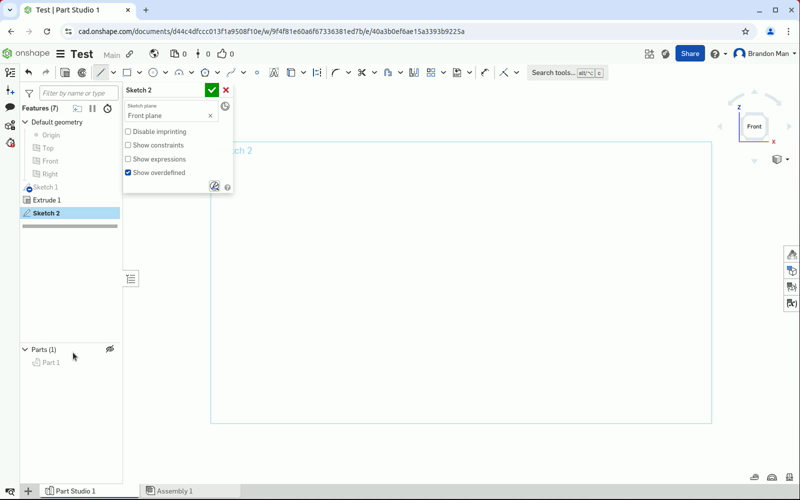
key_down(shift)
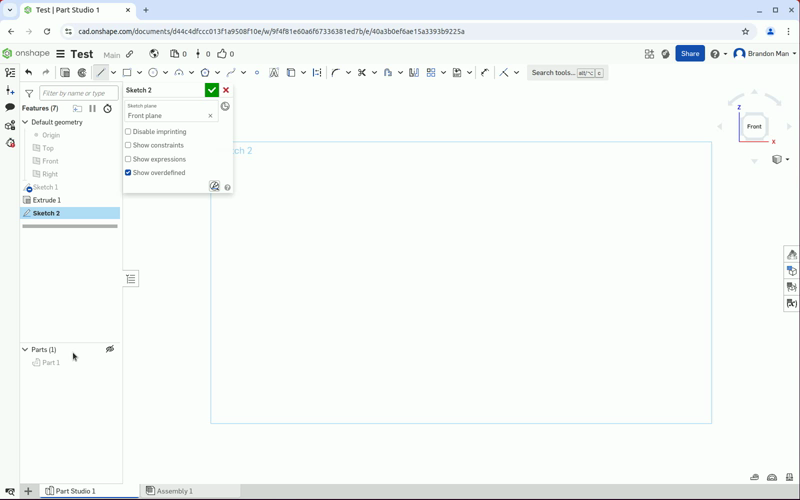
mouse_move(508, 243)
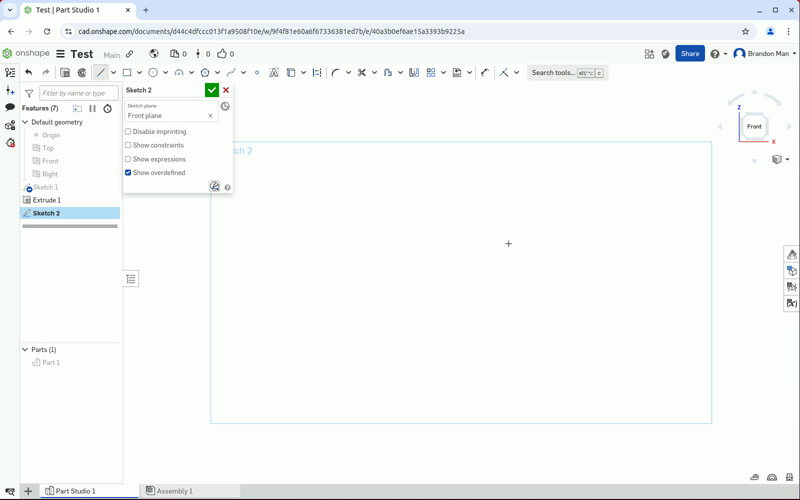
click(508, 243)
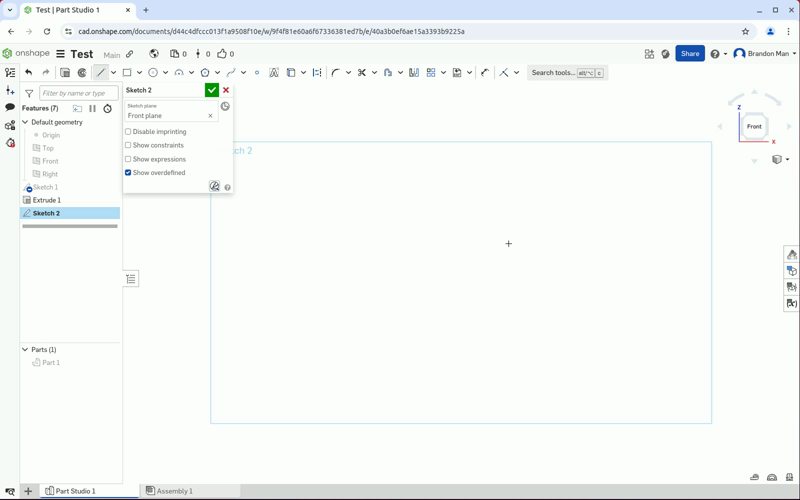
key_up(shift)
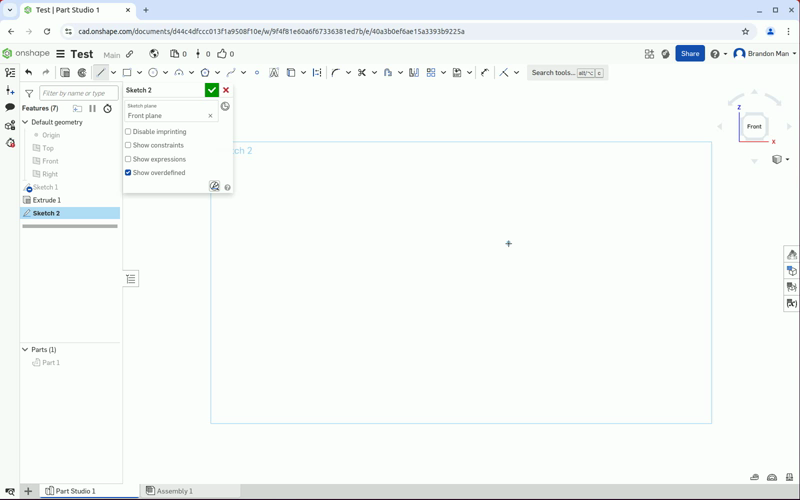
key_down(shift)
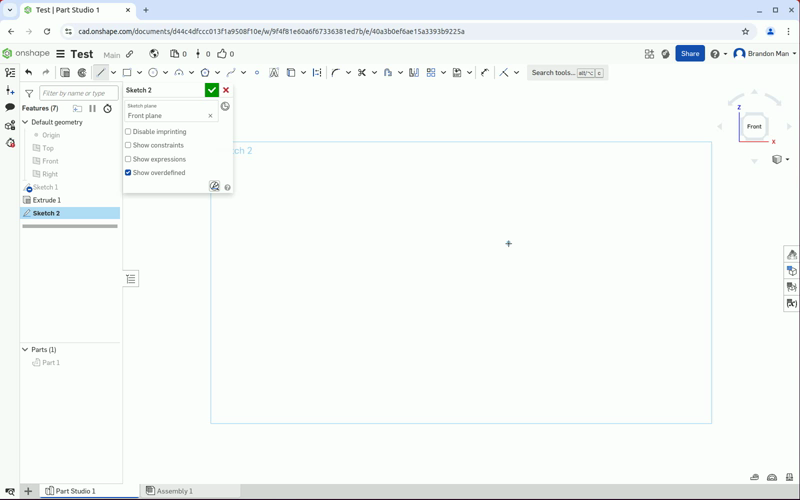
mouse_move(538, 243)
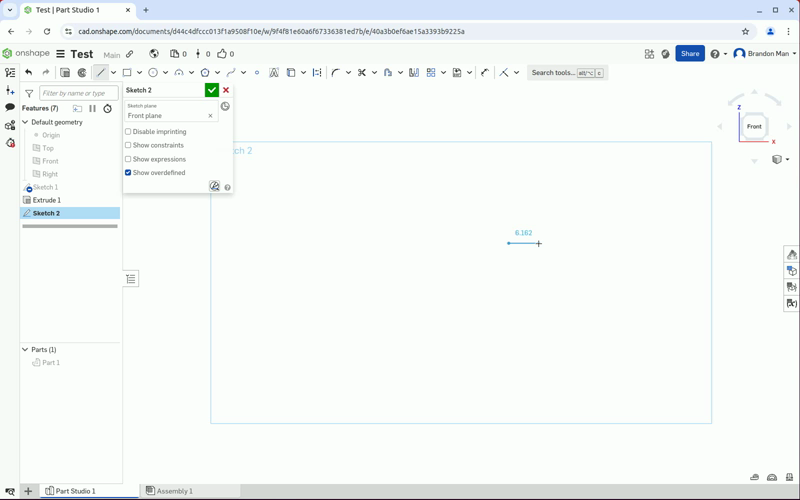
mouse_move(567, 243)
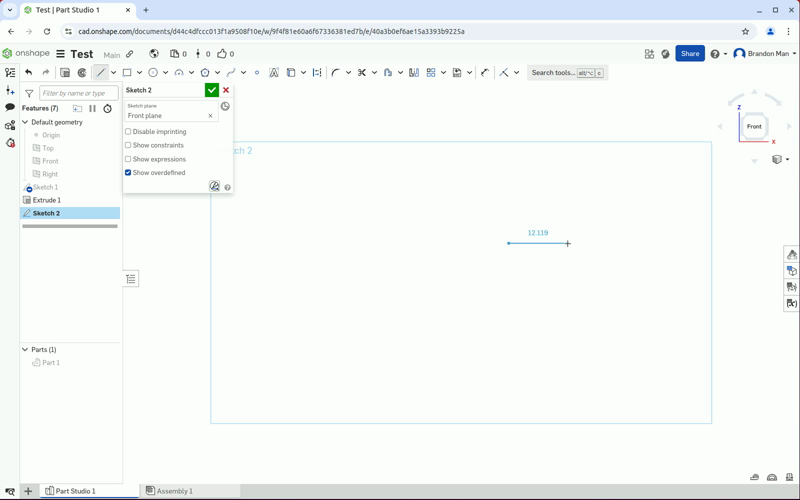
click(567, 243)
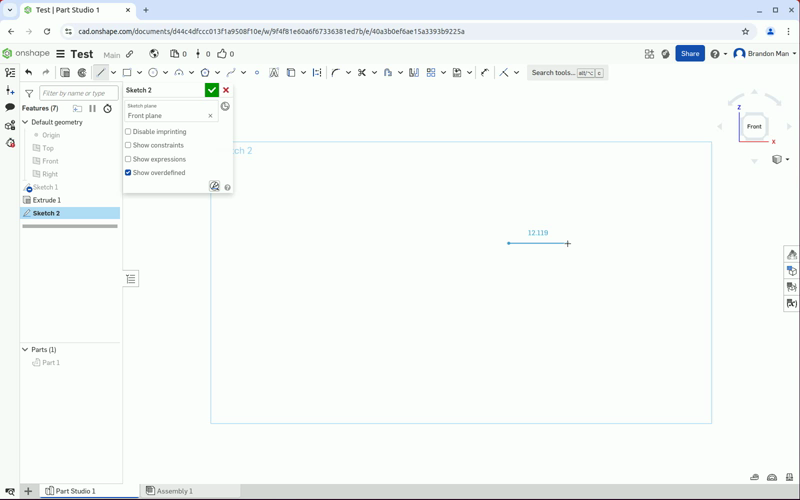
key_up(shift)
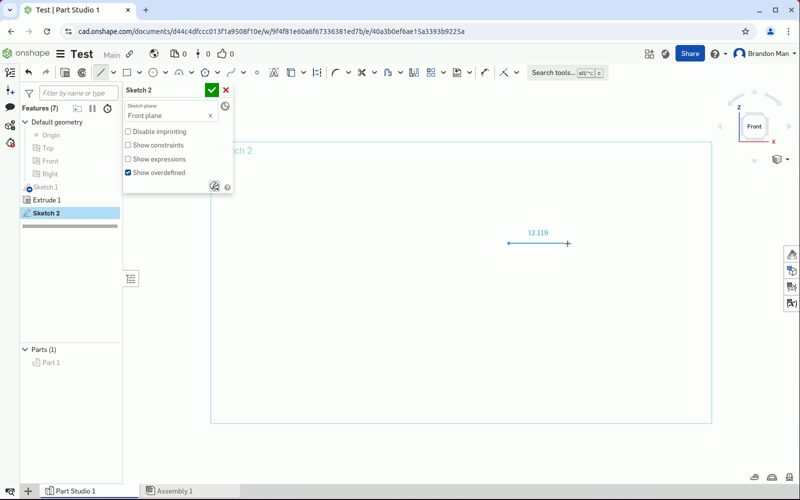
key_down(shift)
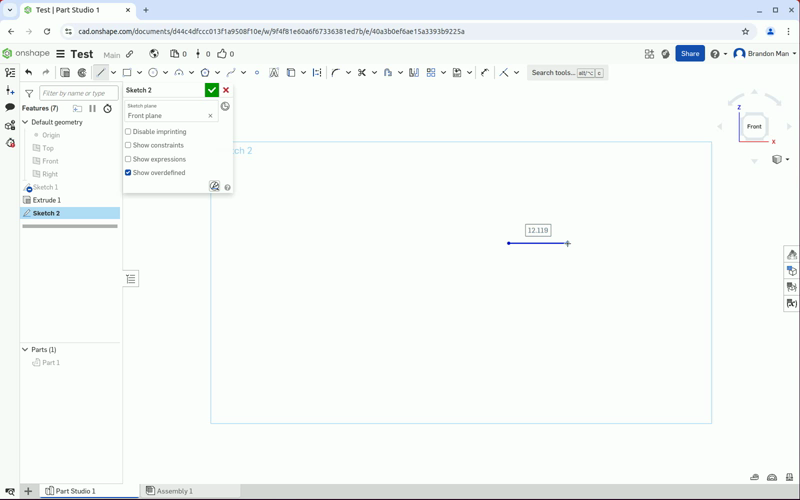
mouse_move(589, 243)
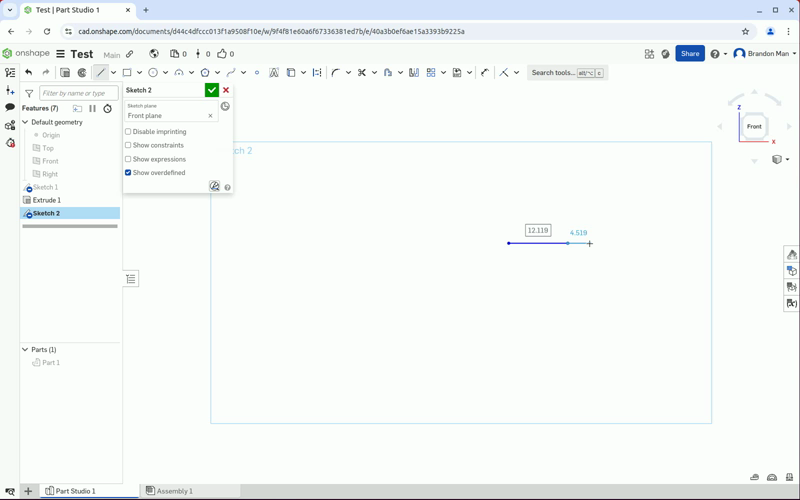
mouse_move(567, 183)
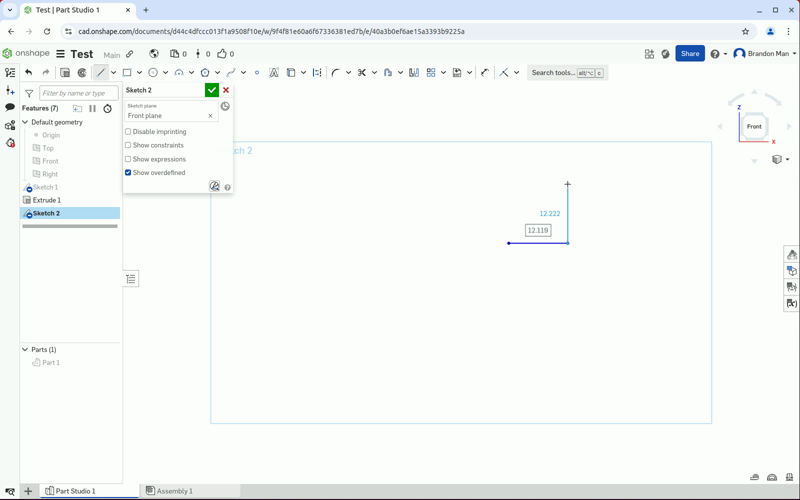
click(567, 183)
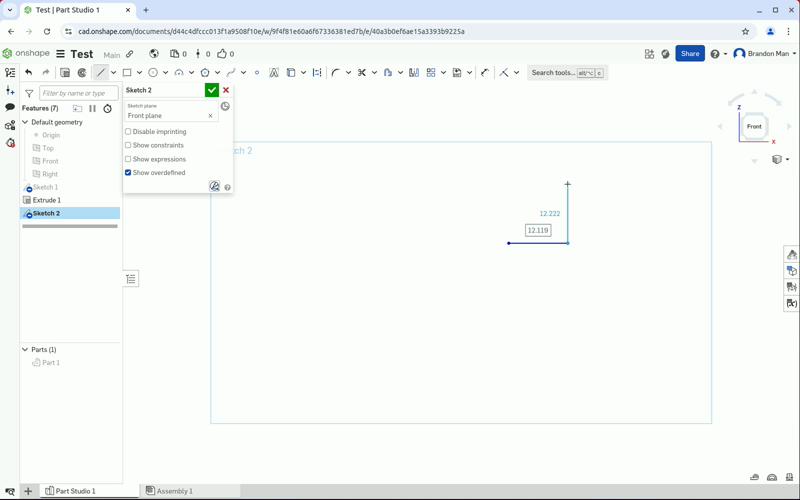
key_up(shift)
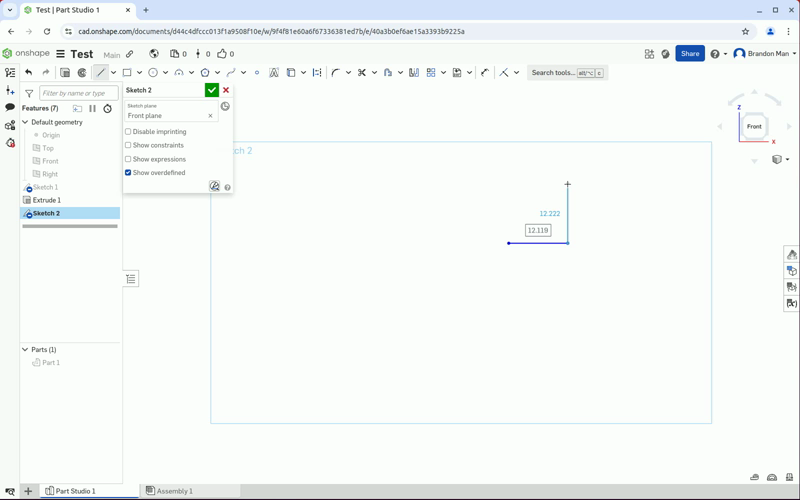
key_down(shift)
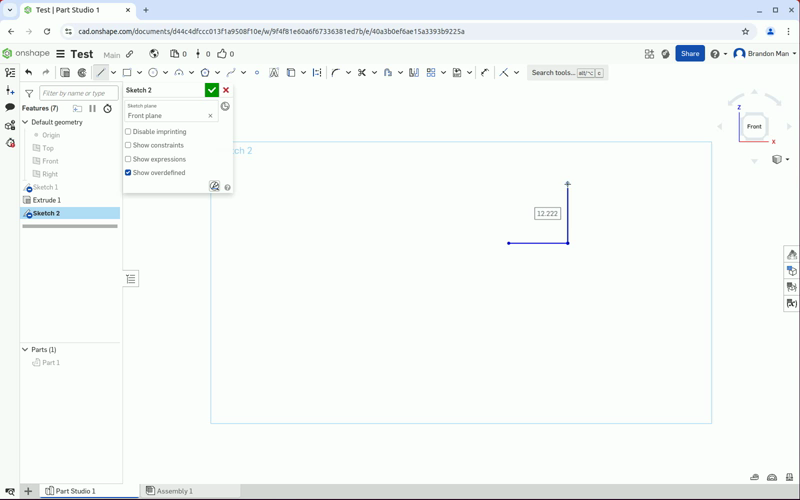
mouse_move(589, 183)
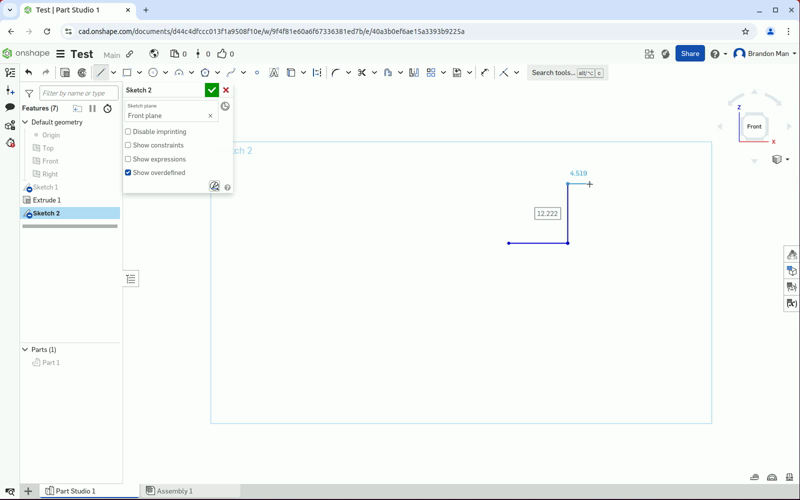
mouse_move(508, 183)
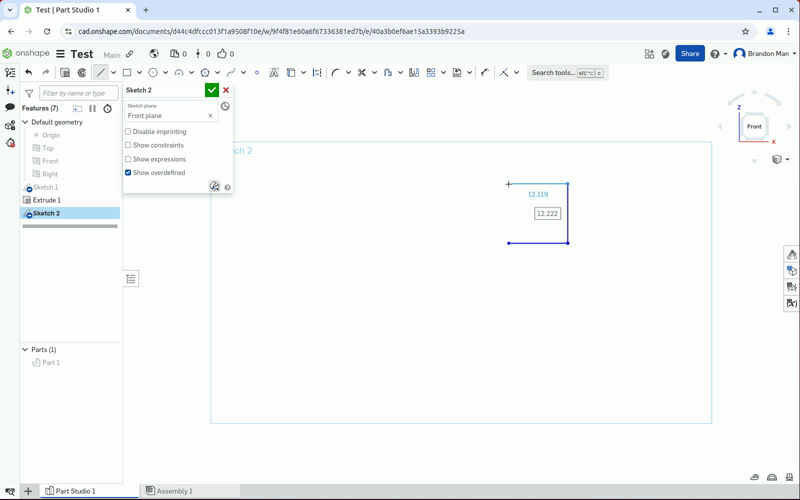
click(508, 183)
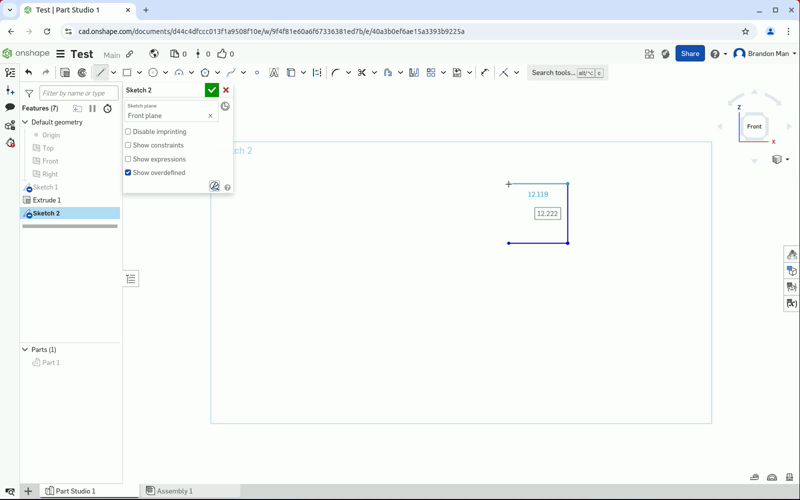
key_up(shift)
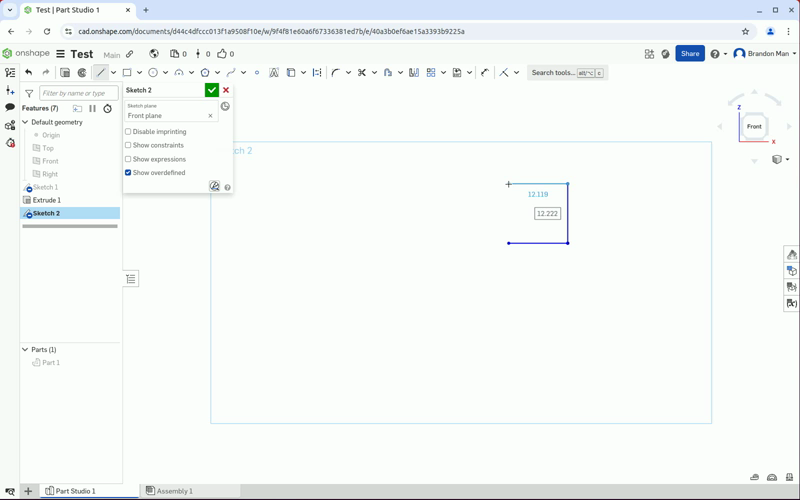
mouse_move(538, 183)
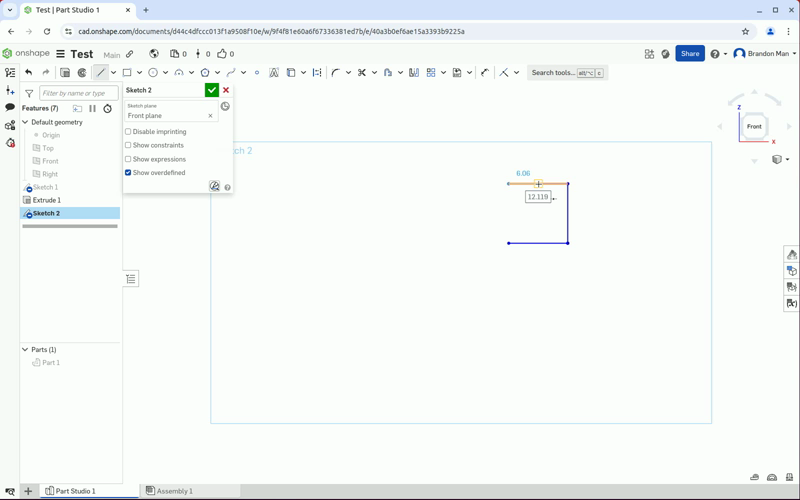
key_down(shift)
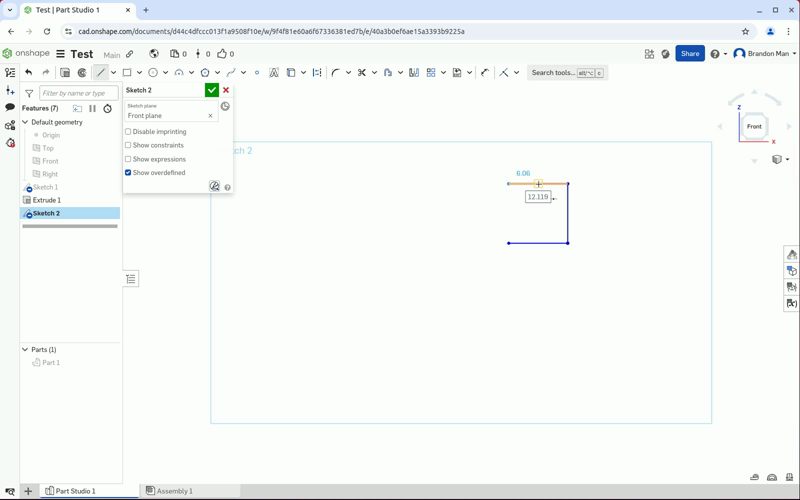
mouse_move(508, 243)
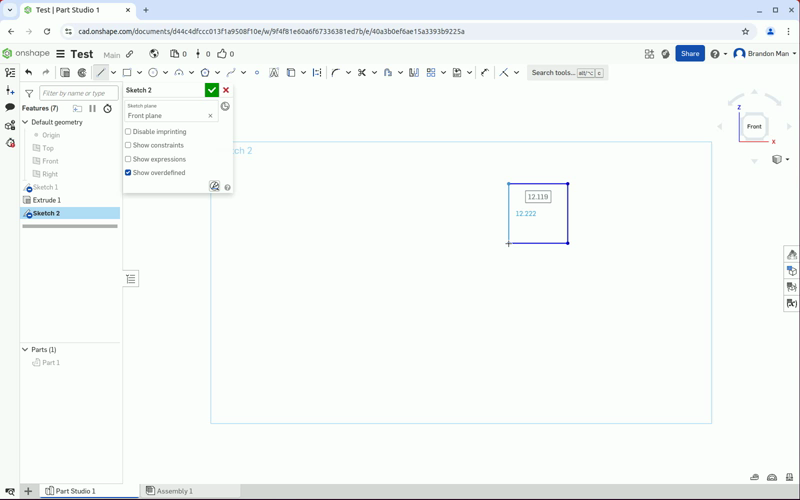
key_up(shift)
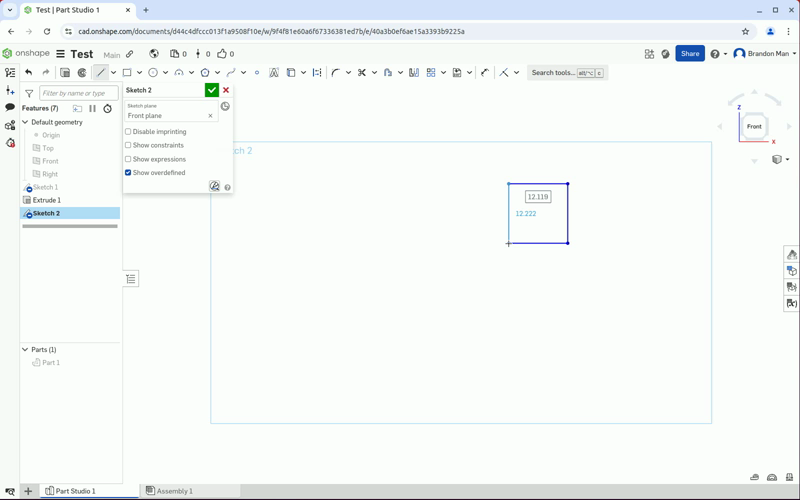
click(508, 243)
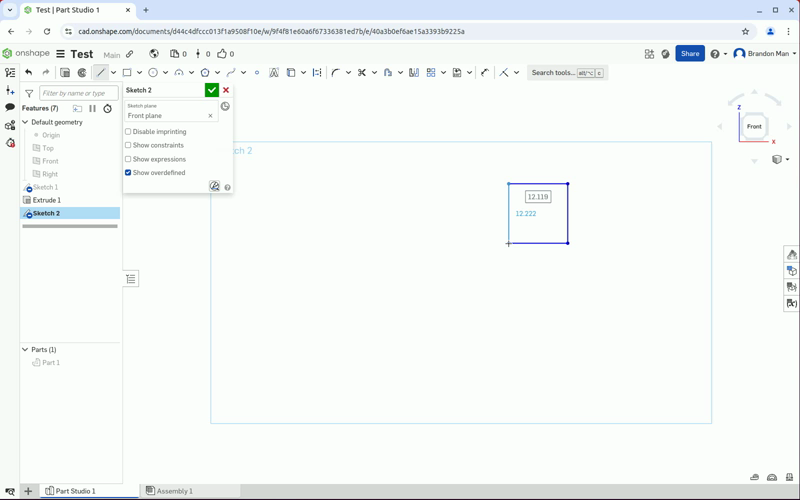
key(esc)
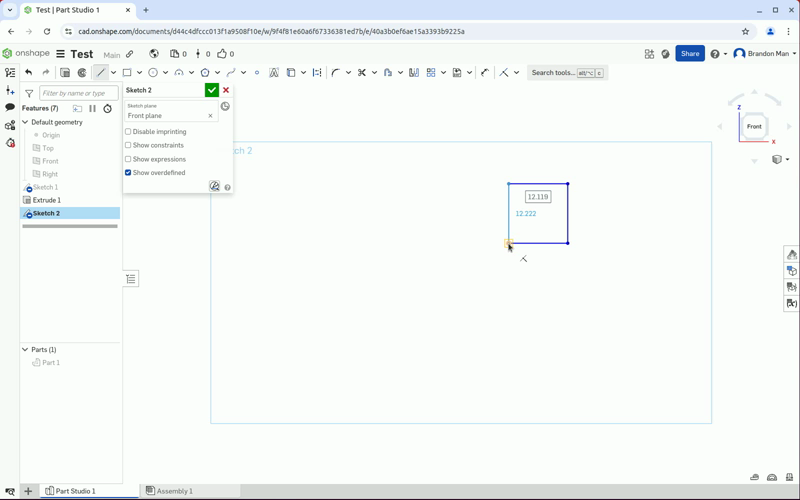
mouse_move(535, 199)
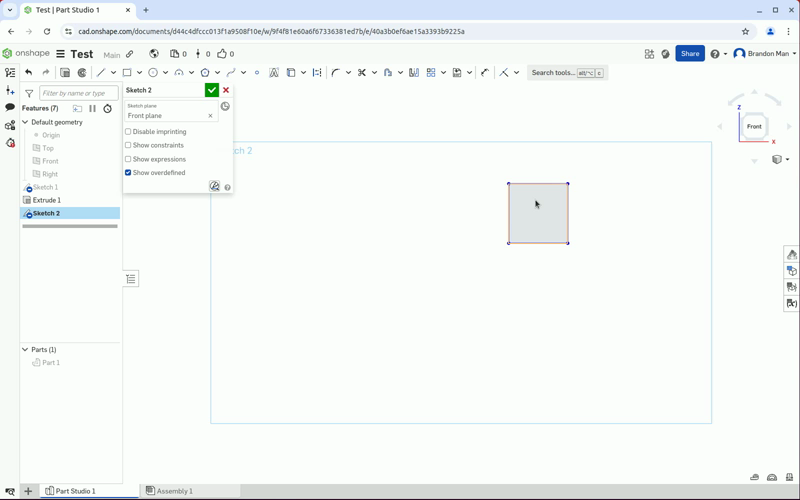
click(535, 199)
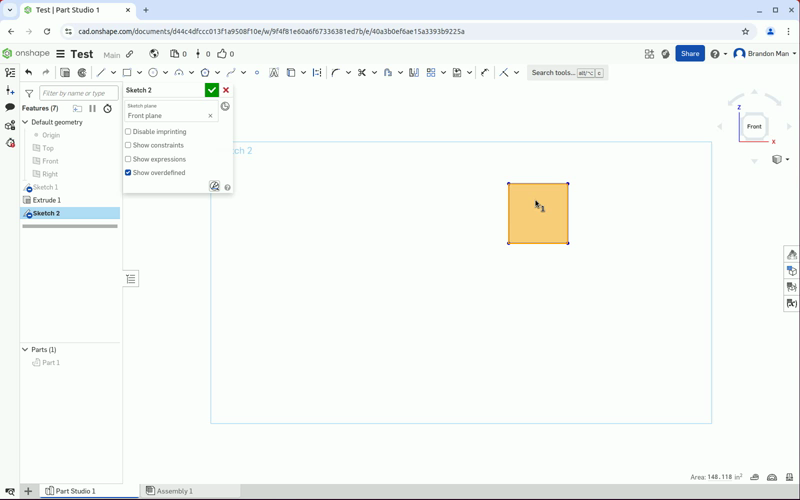
mouse_move(73, 352)
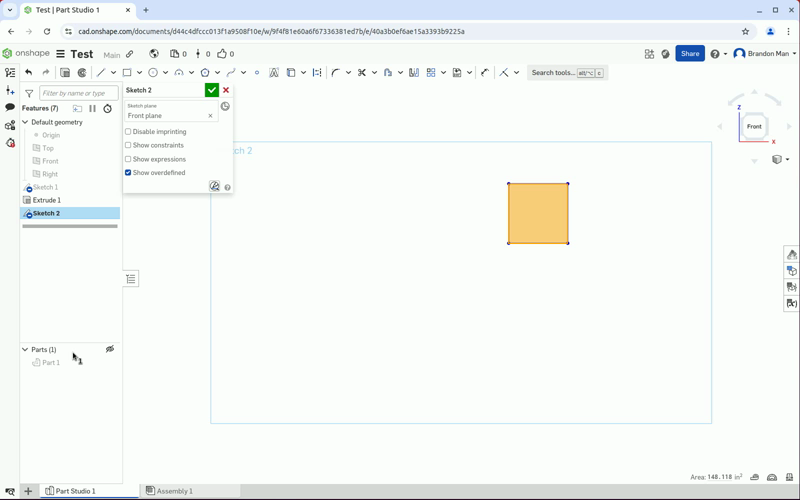
key(shift+y)
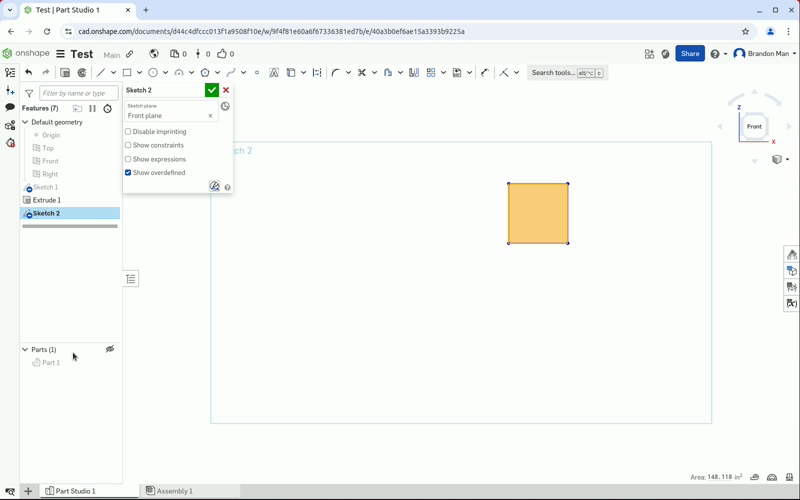
key(shift+e)
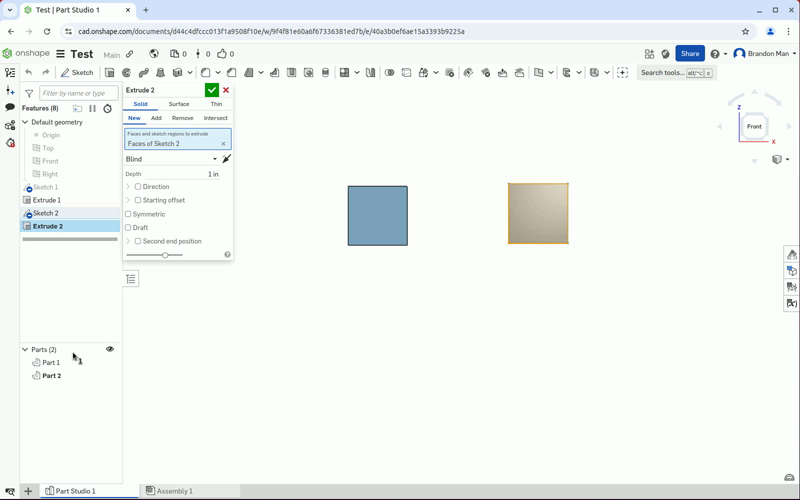
mouse_move(143, 106)
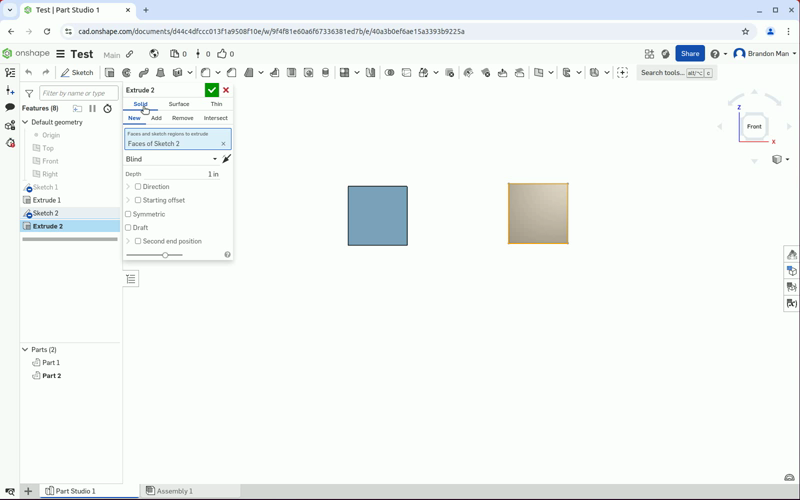
click(143, 106)
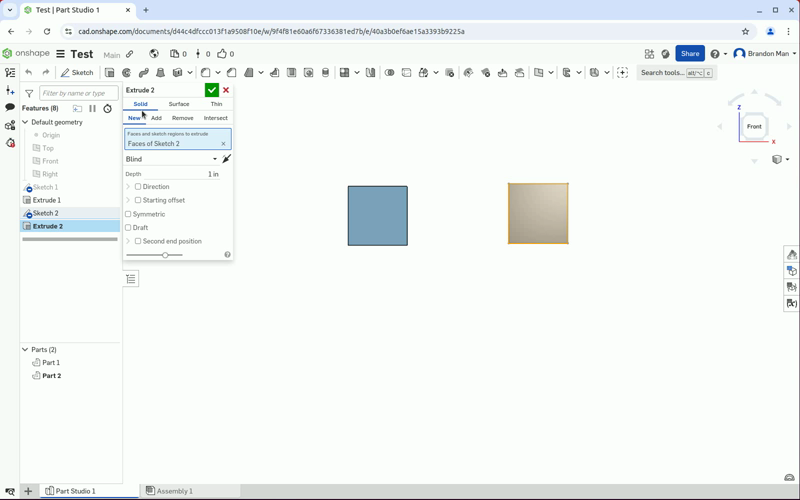
mouse_move(137, 120)
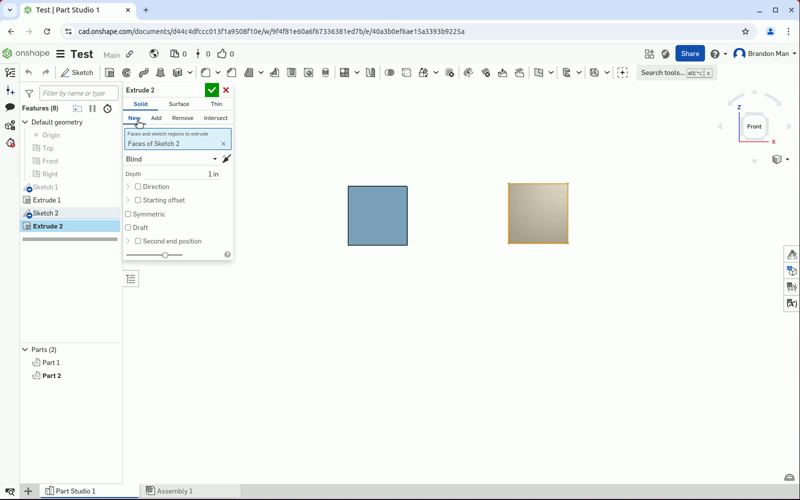
click(137, 120)
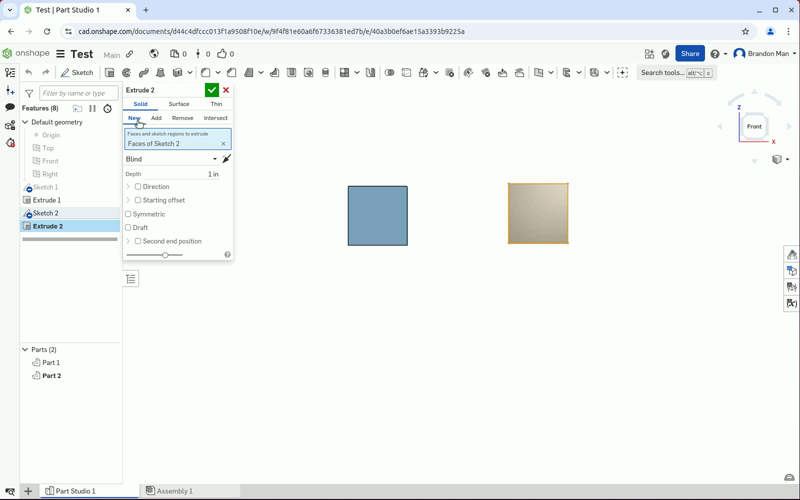
key(tab, 4)
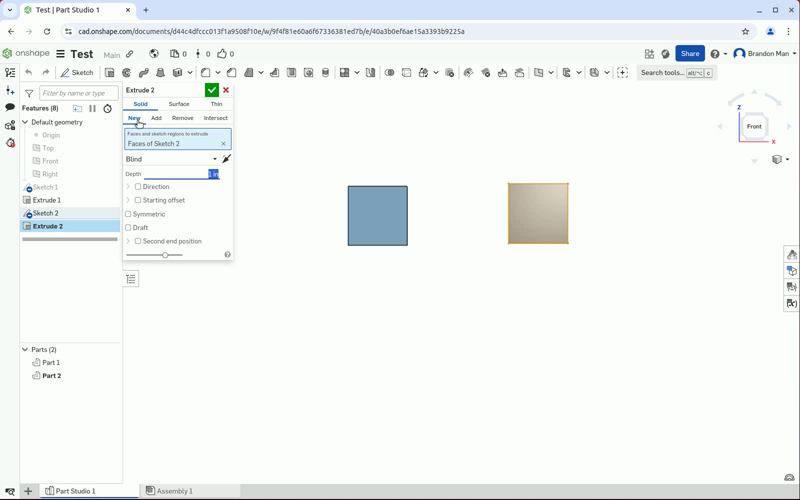
text(12.036)
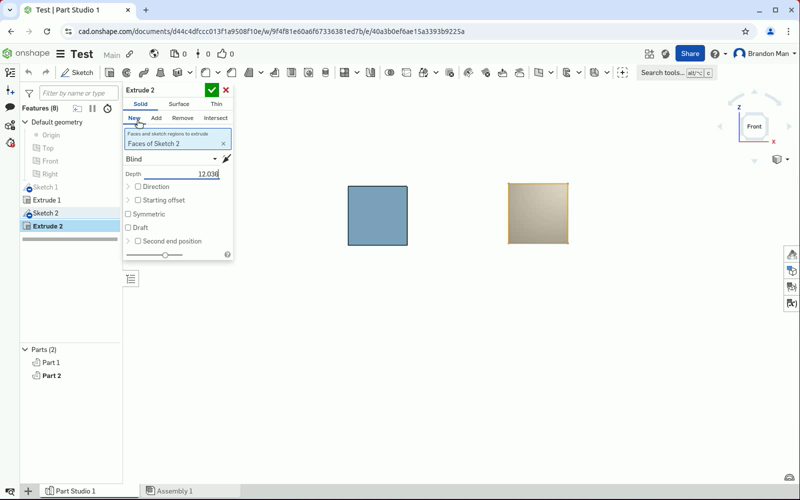
key(enter)
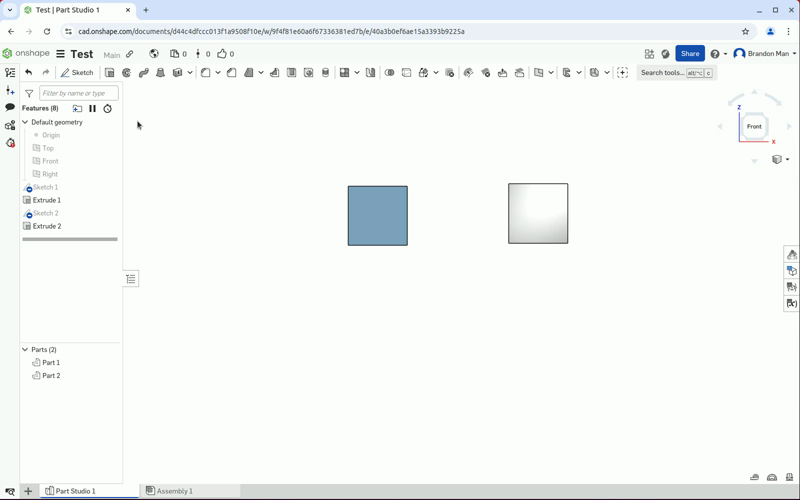
key(shift+h)
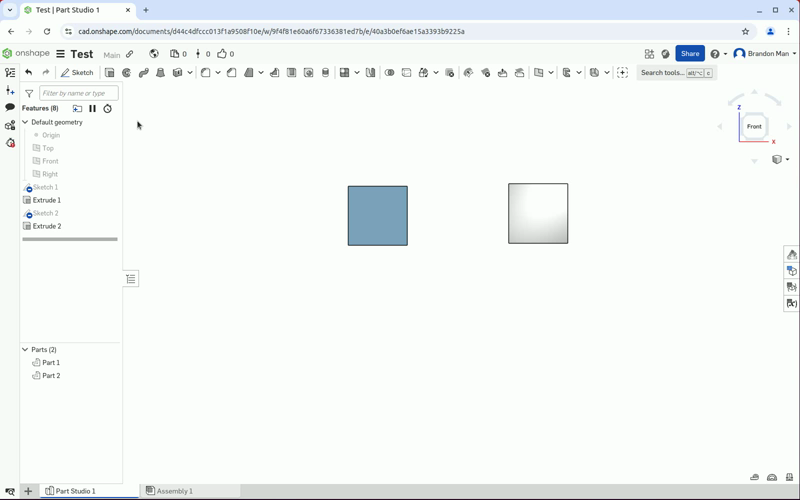
key(shift+h)
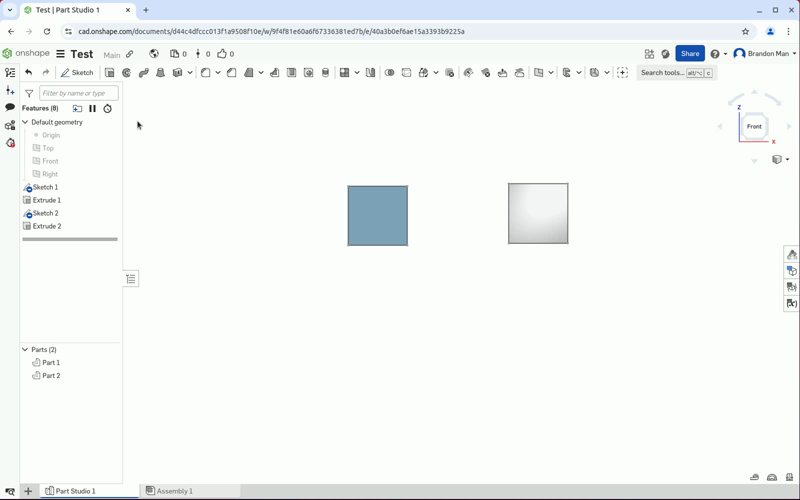
key(shift+7)
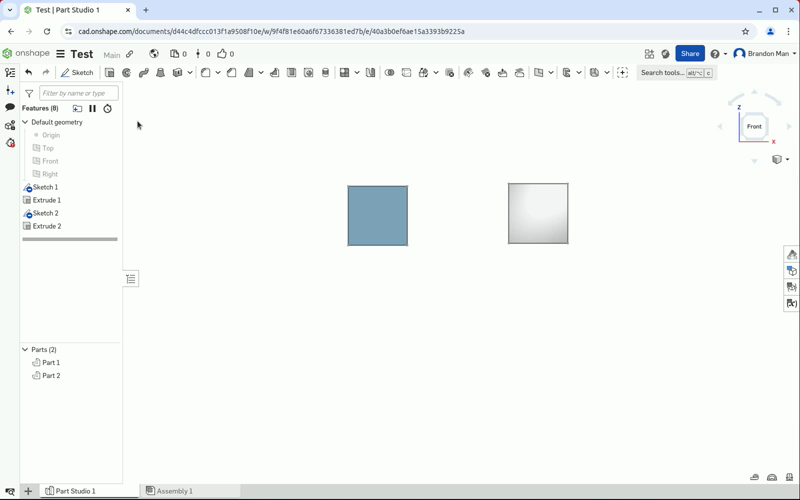
key(left, 2)
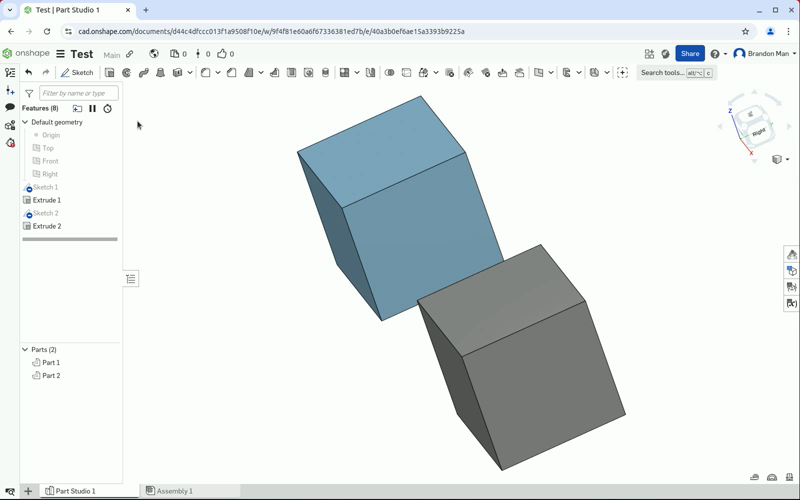
key(down, 2)
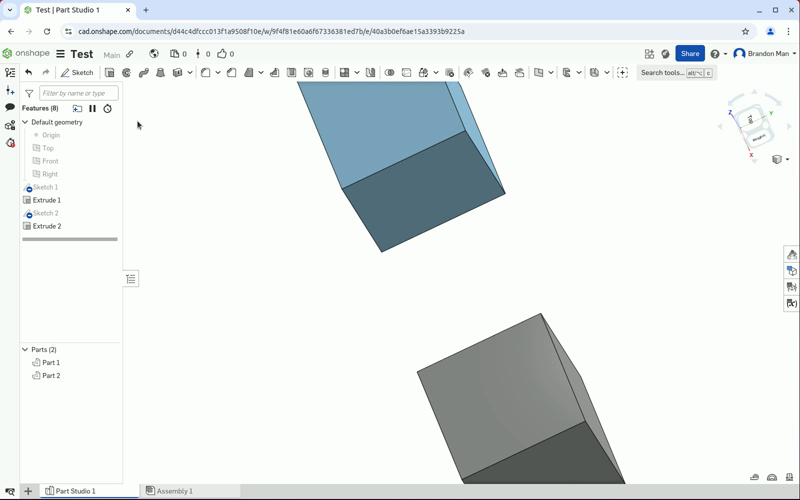
key(up, 2)
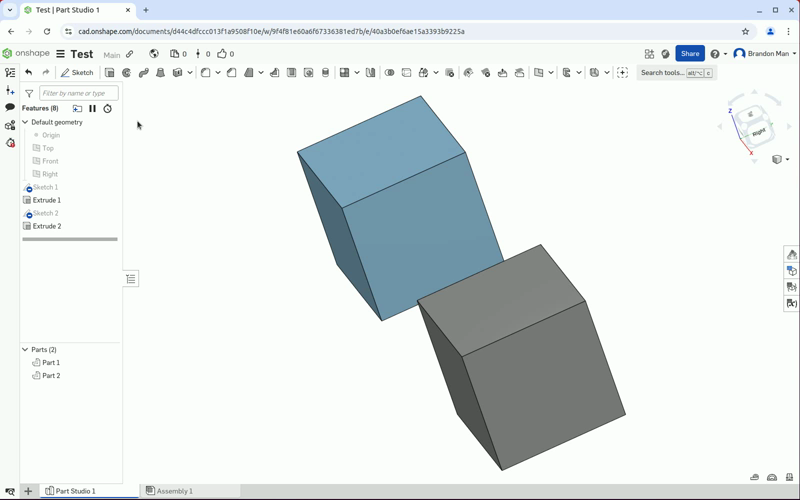
key(right, 2)
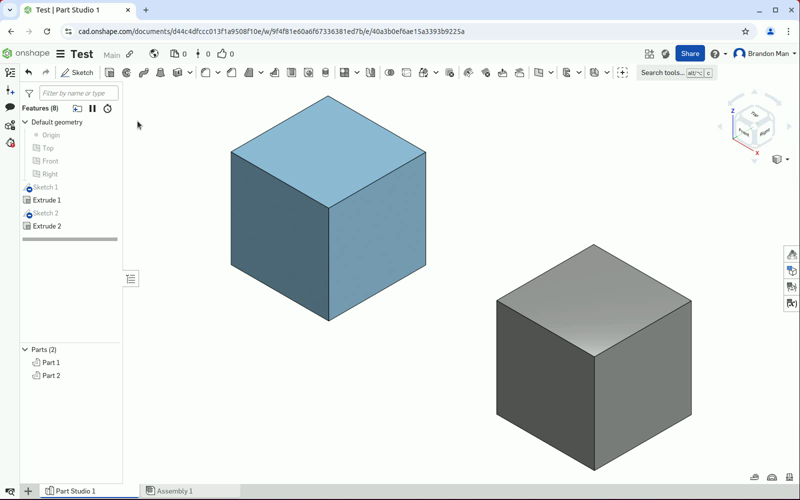
mouse_move(73, 189)
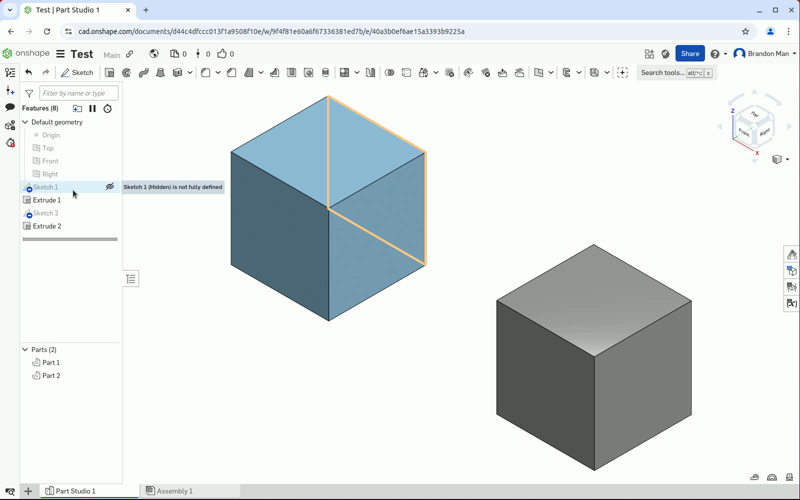
click(73, 189)